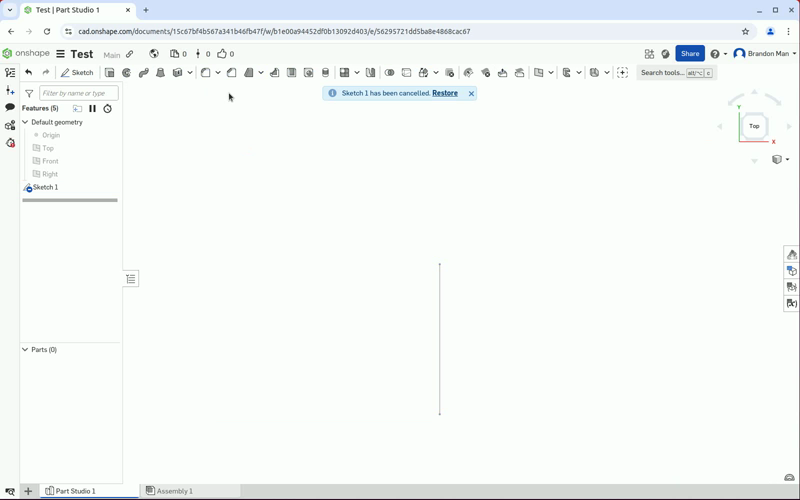
key(shift+h)
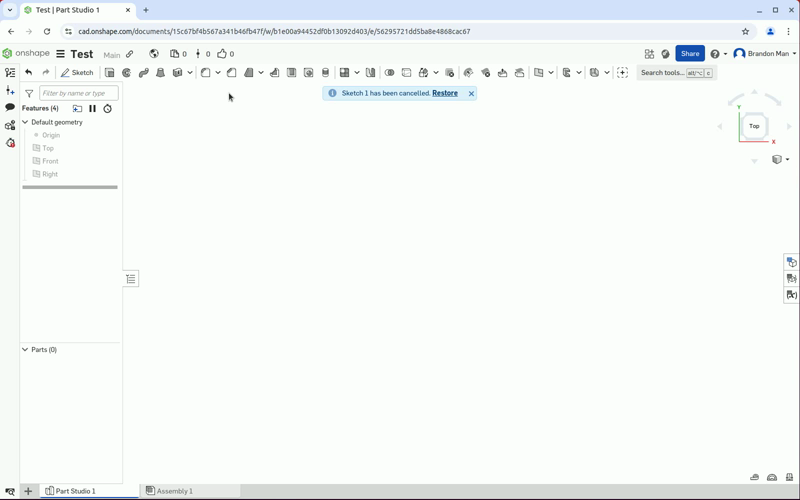
mouse_move(73, 352)
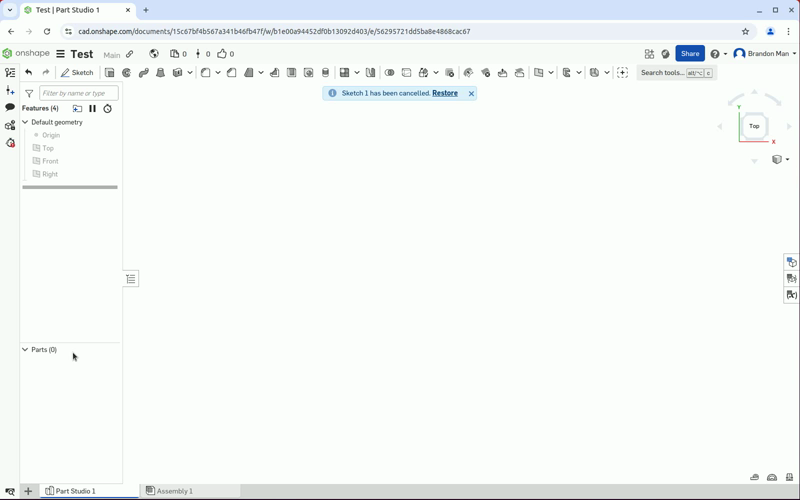
key(y)
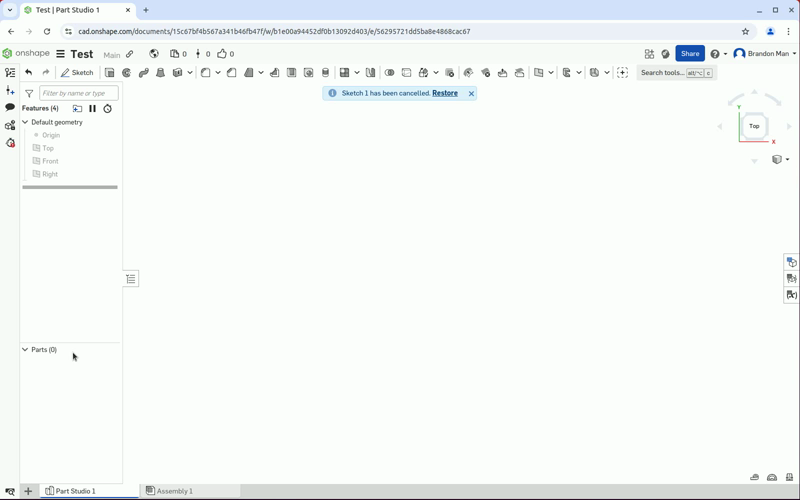
key(shift+p)
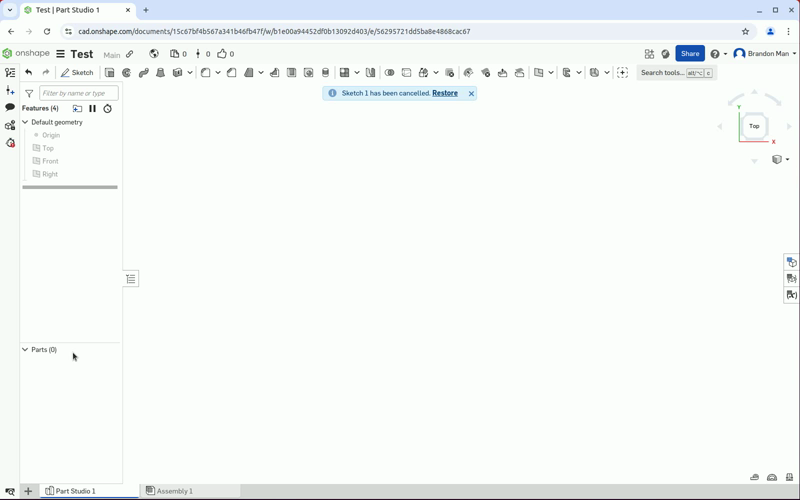
key(space)
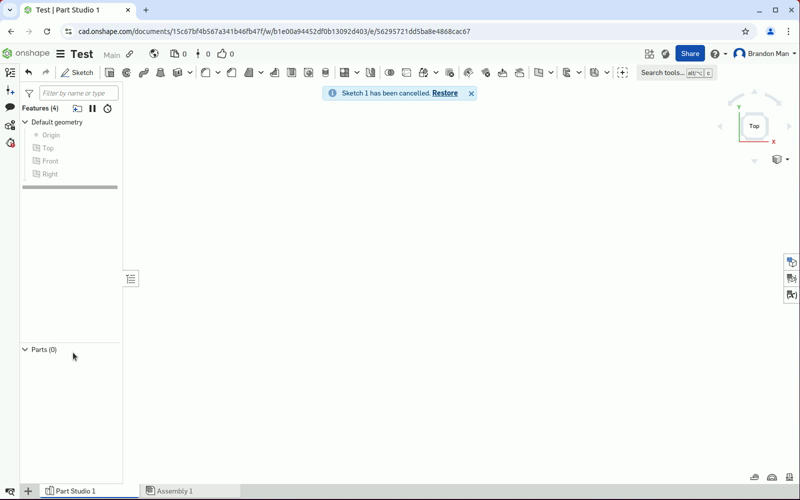
key_down(shift)
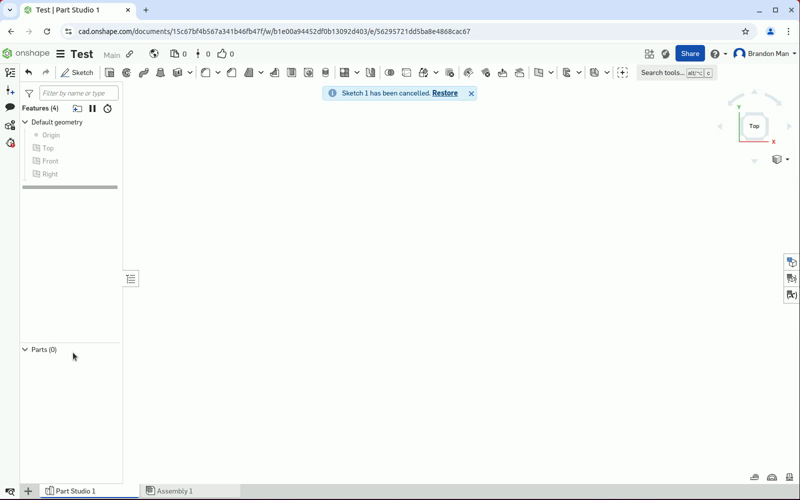
key(up)
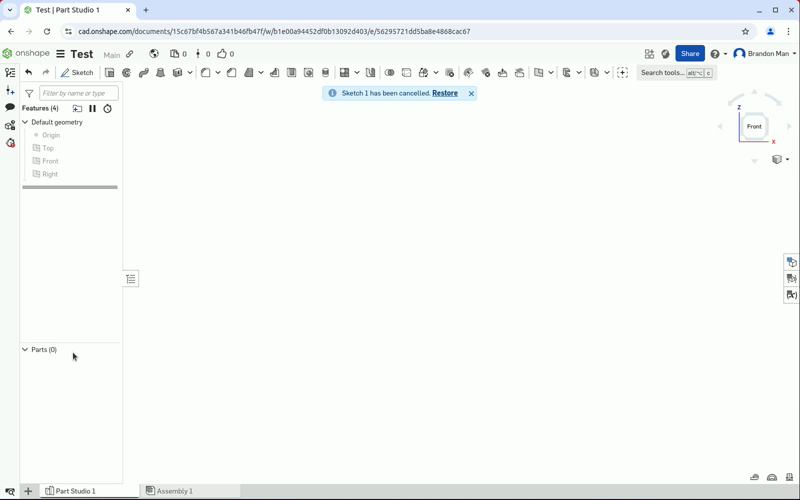
key_up(shift)
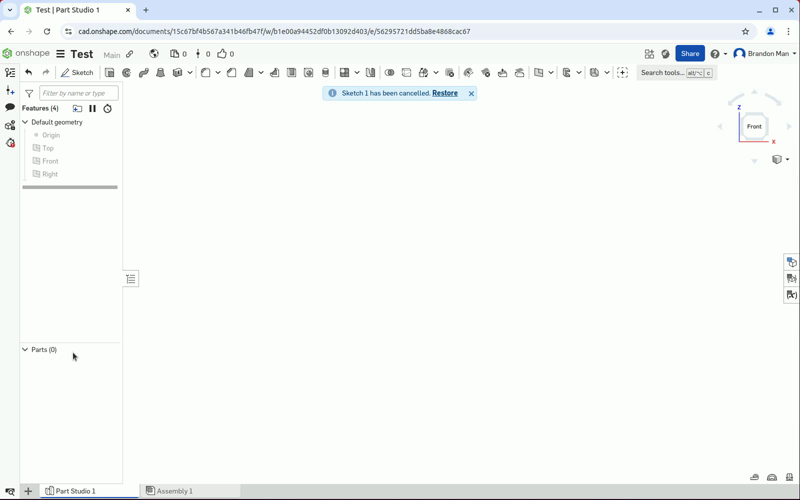
mouse_move(73, 352)
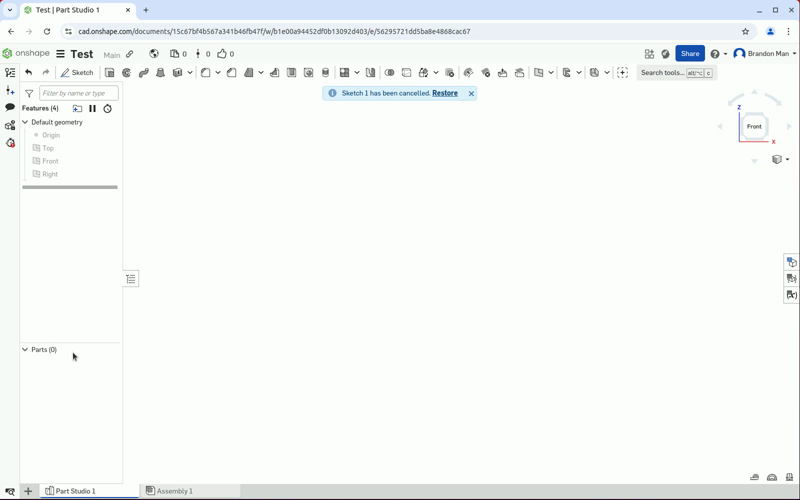
key(shift+y)
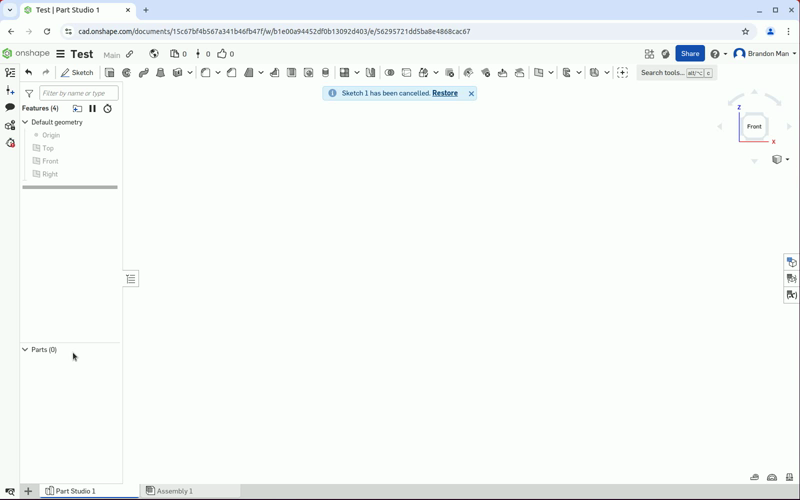
key(shift+s)
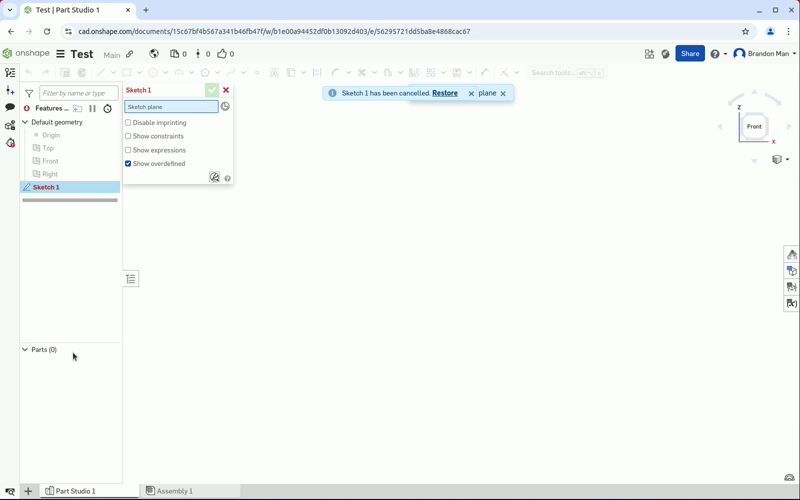
mouse_move(73, 163)
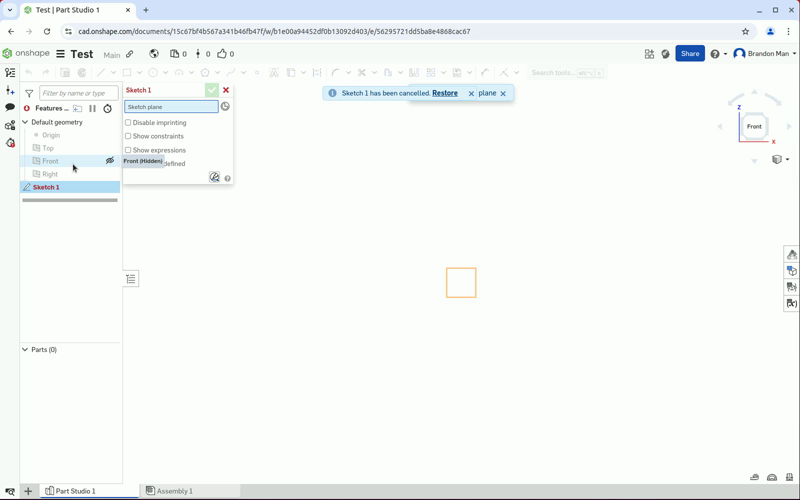
click(73, 163)
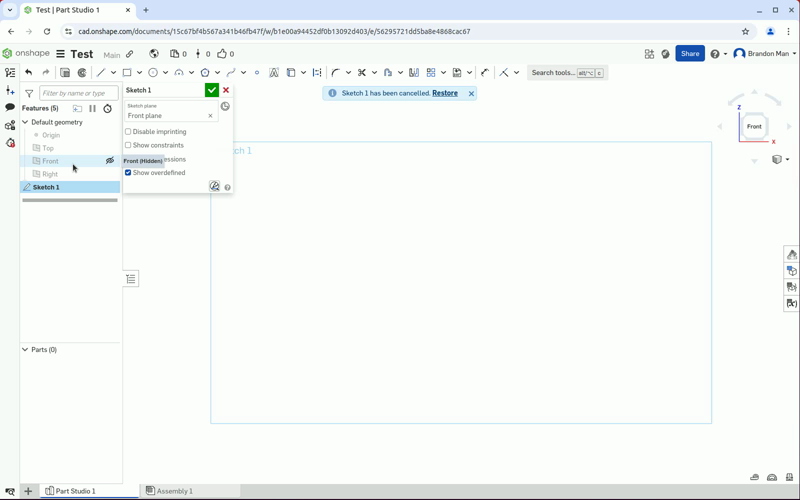
mouse_move(73, 352)
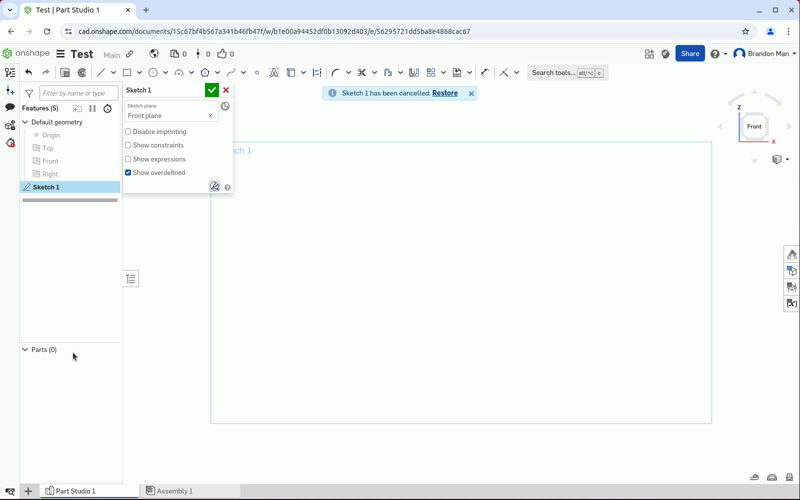
key(y)
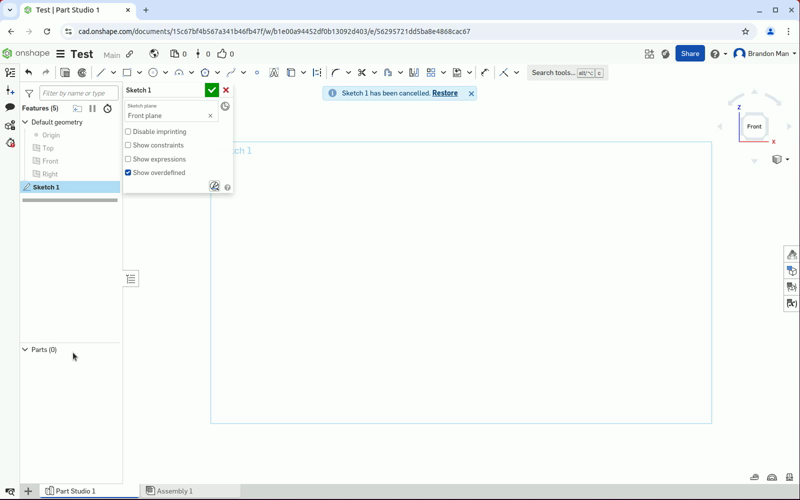
key(c)
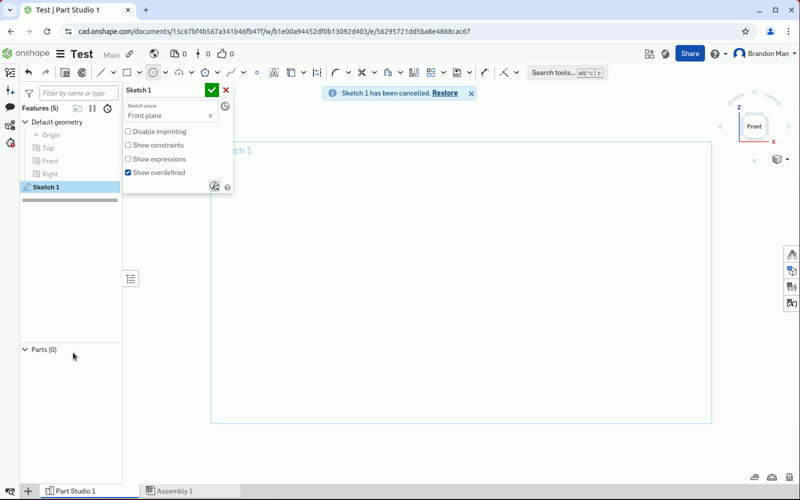
key_down(shift)
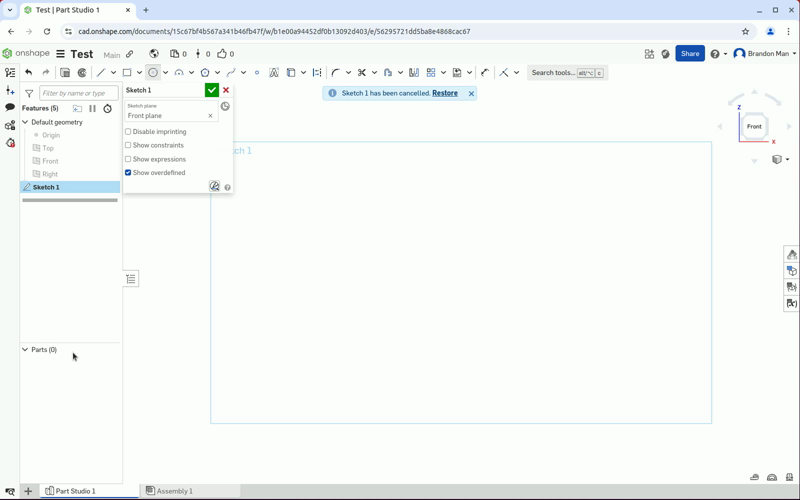
mouse_move(461, 282)
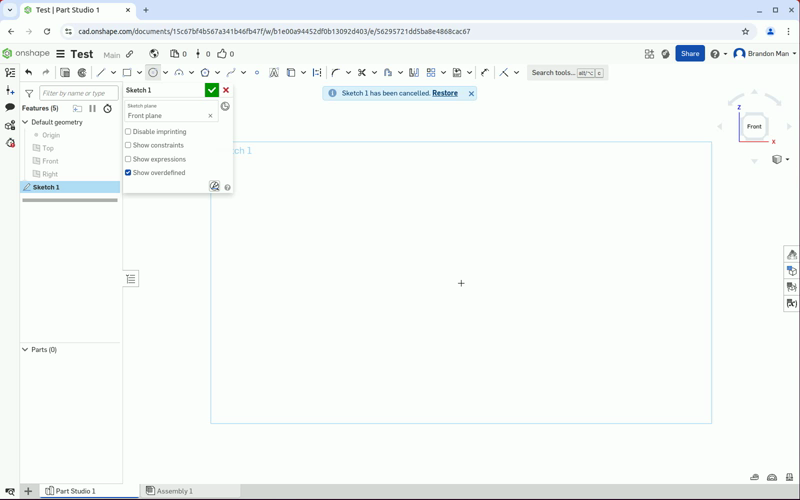
click(461, 282)
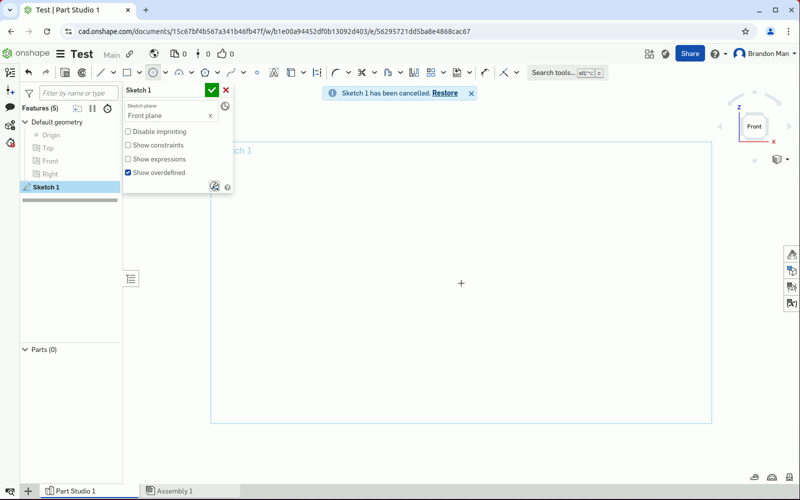
key_up(shift)
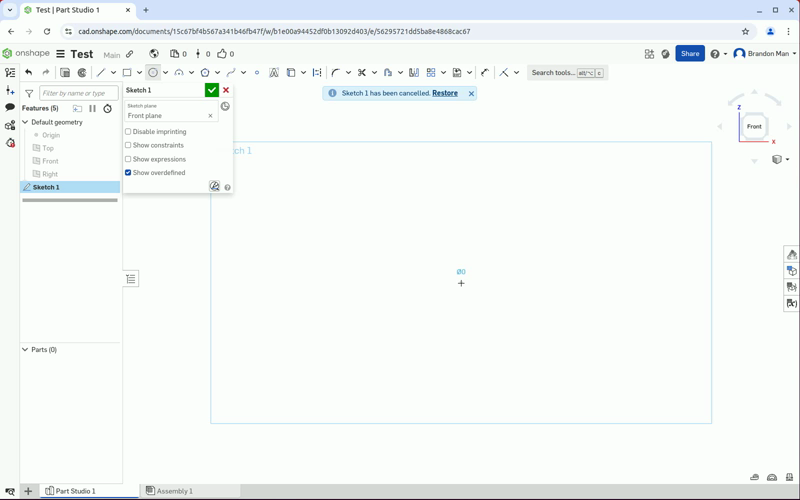
mouse_move(574, 282)
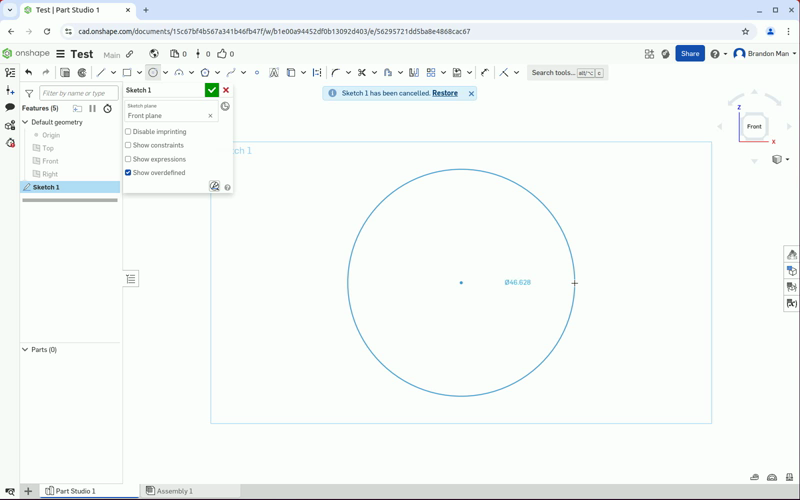
click(574, 282)
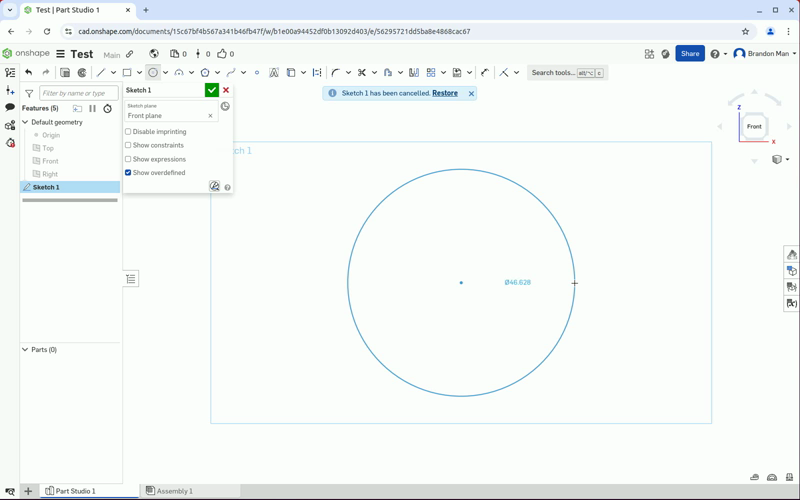
key(esc)
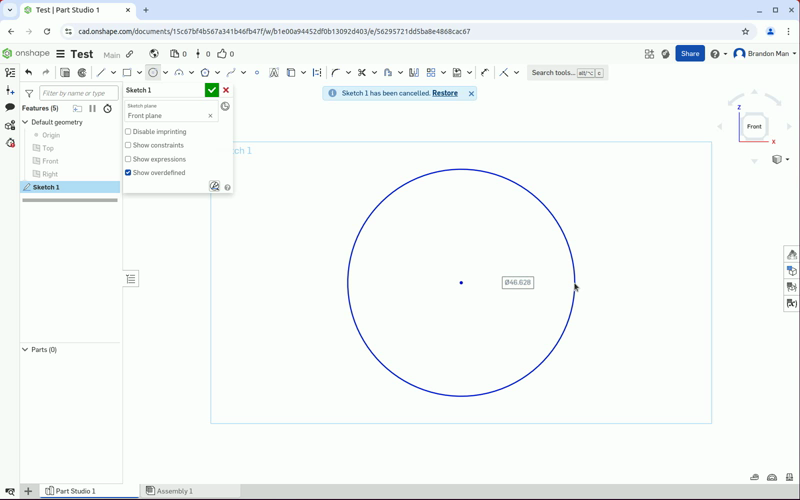
key(c)
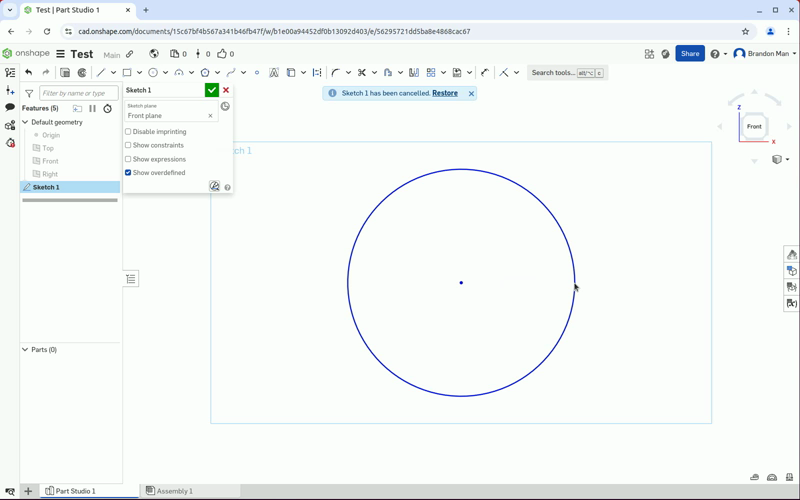
key_down(shift)
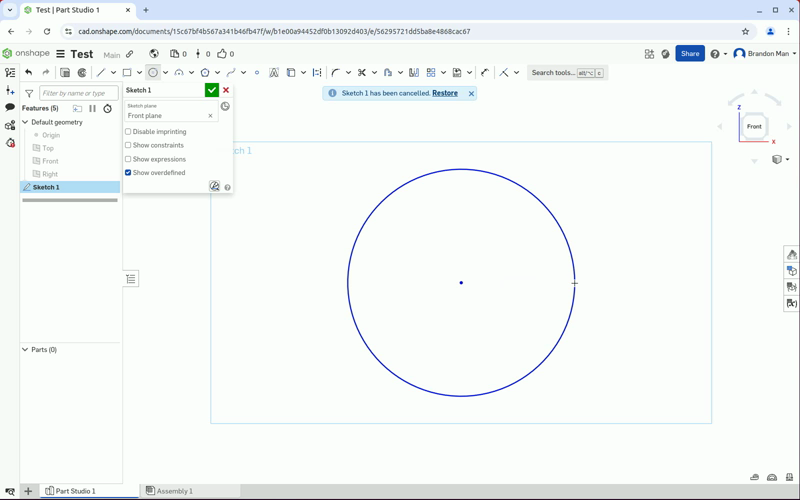
mouse_move(461, 282)
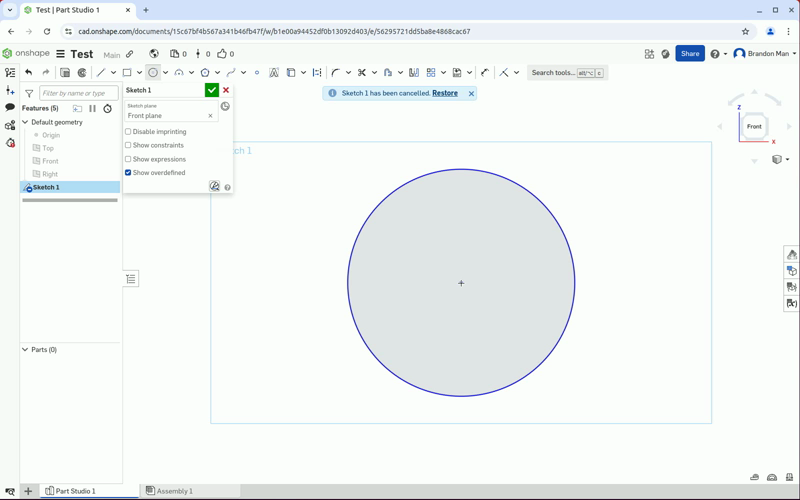
click(461, 282)
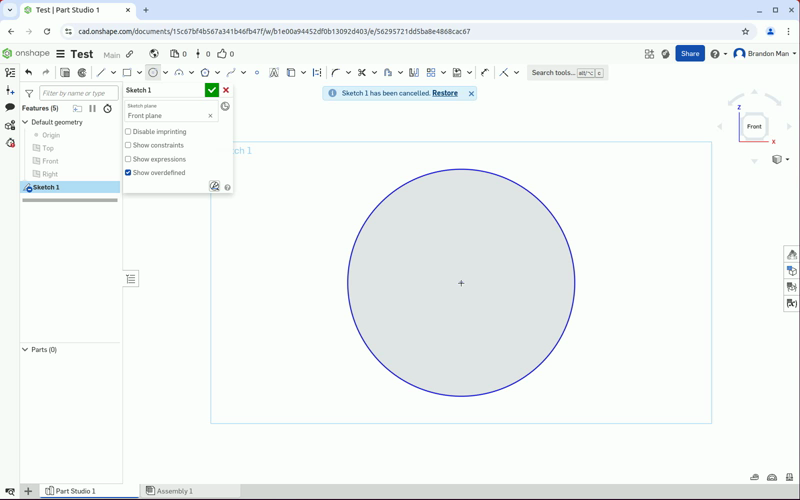
key_up(shift)
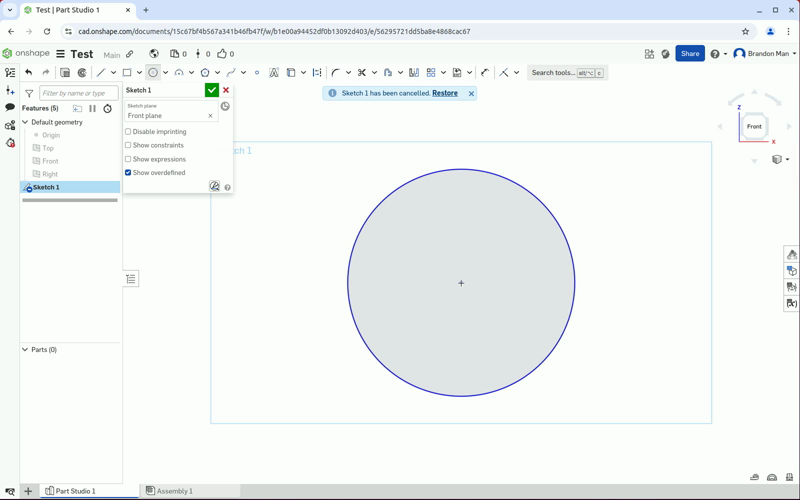
mouse_move(558, 282)
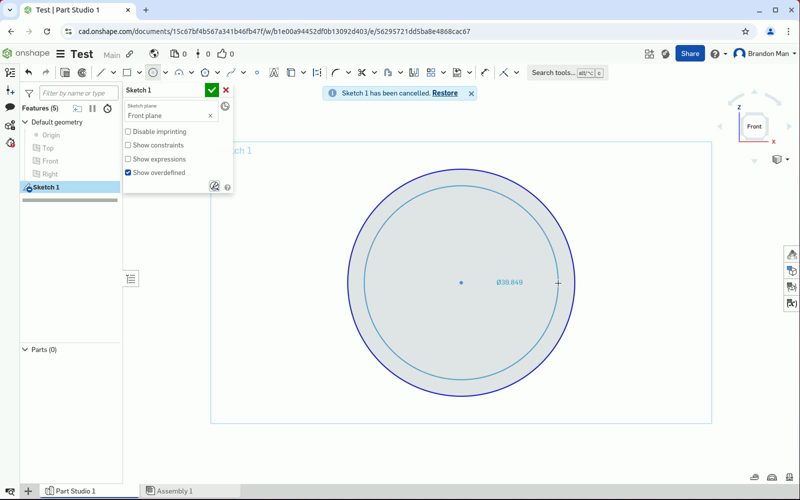
click(558, 282)
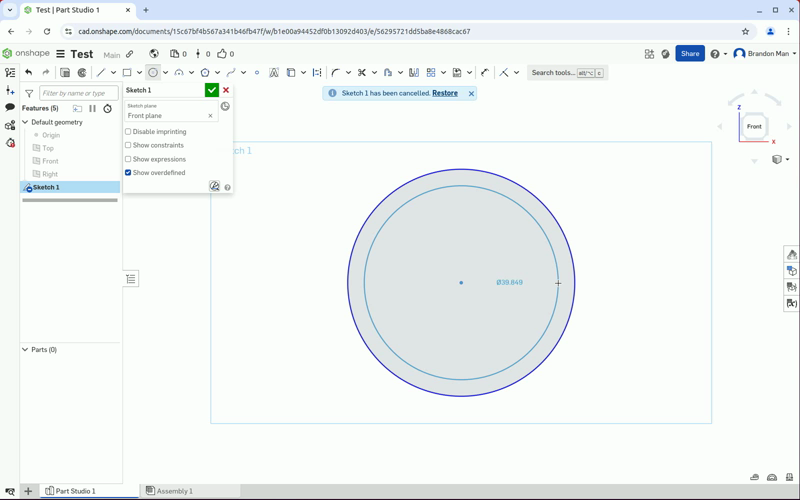
key(esc)
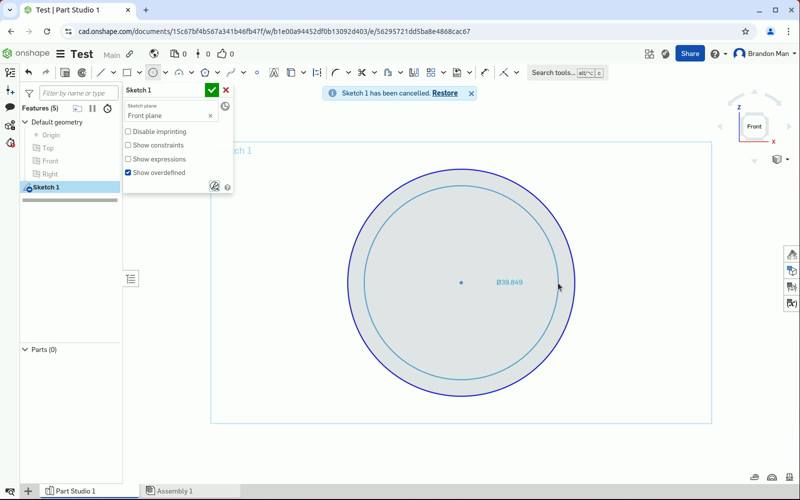
mouse_move(365, 326)
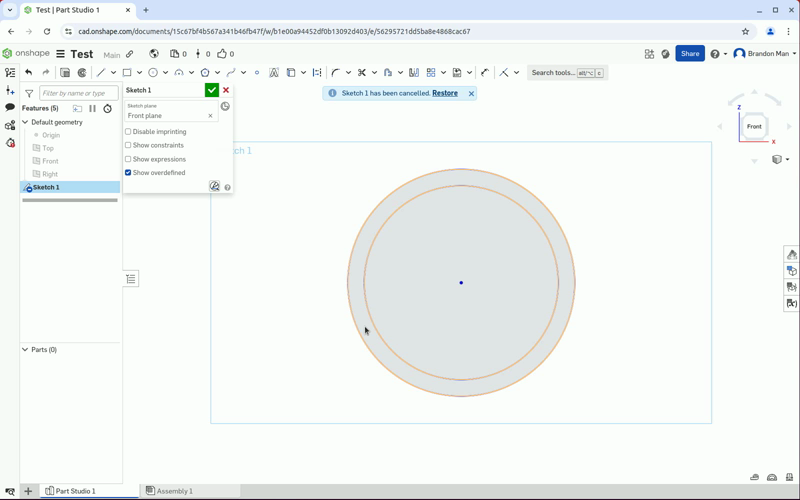
click(365, 326)
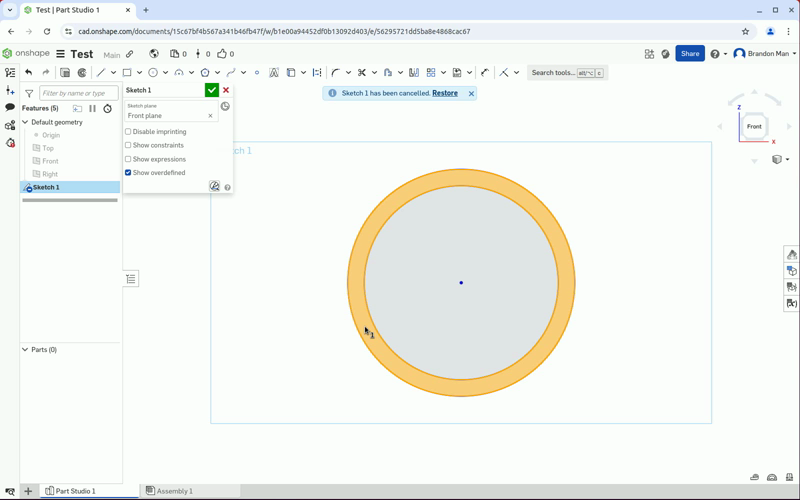
mouse_move(73, 352)
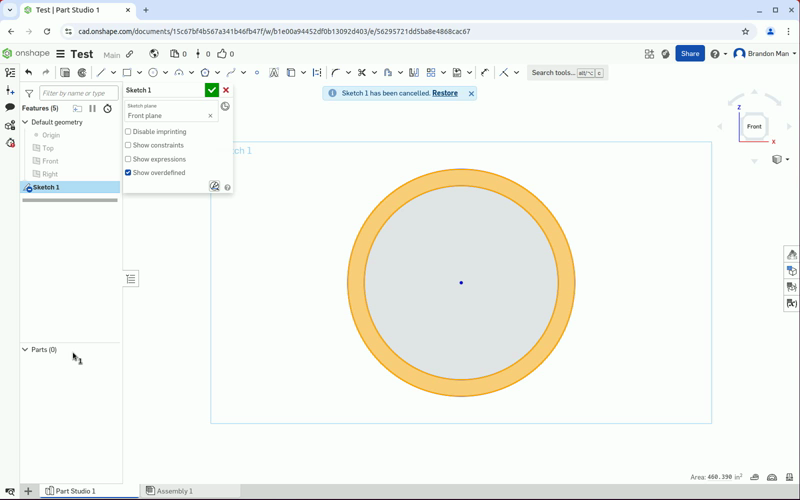
key(shift+y)
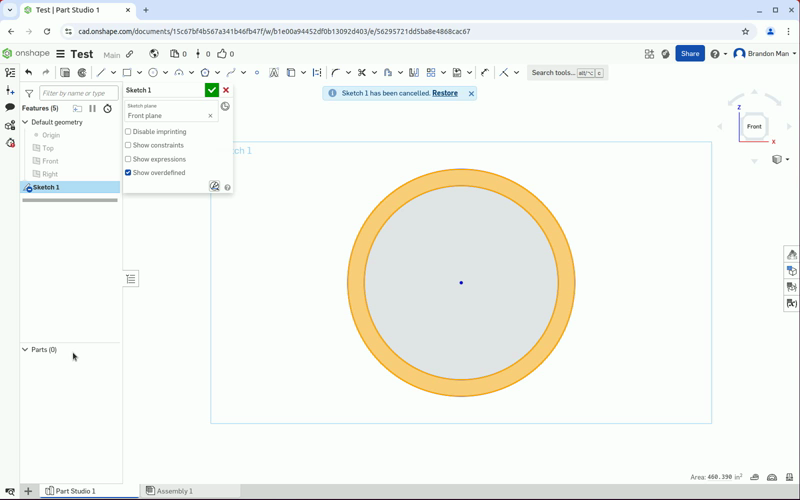
key(shift+e)
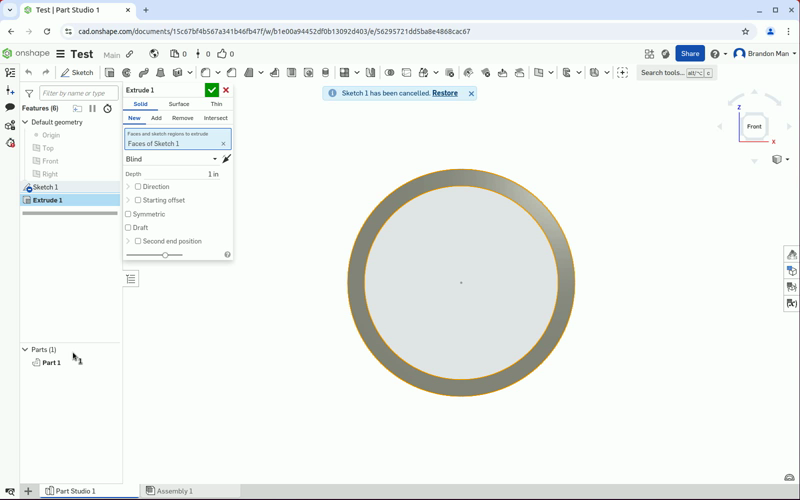
mouse_move(143, 106)
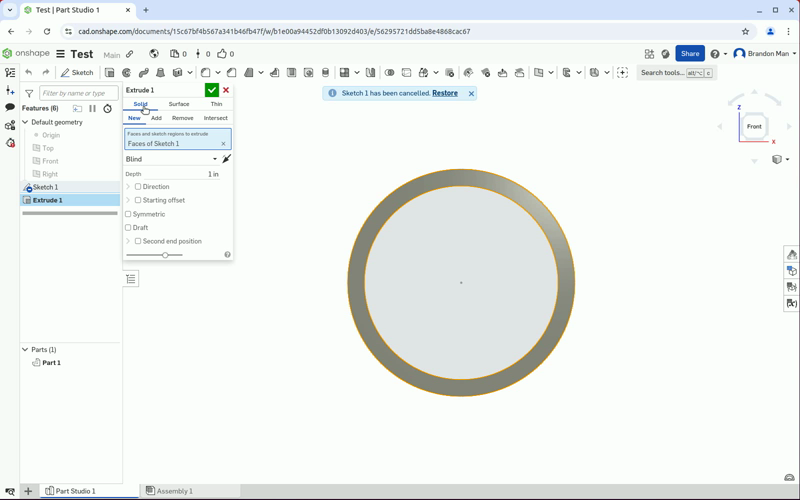
click(143, 106)
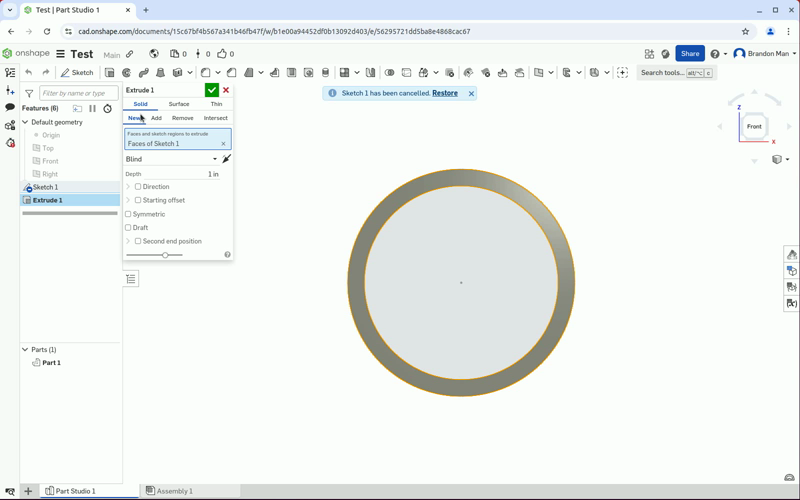
mouse_move(137, 120)
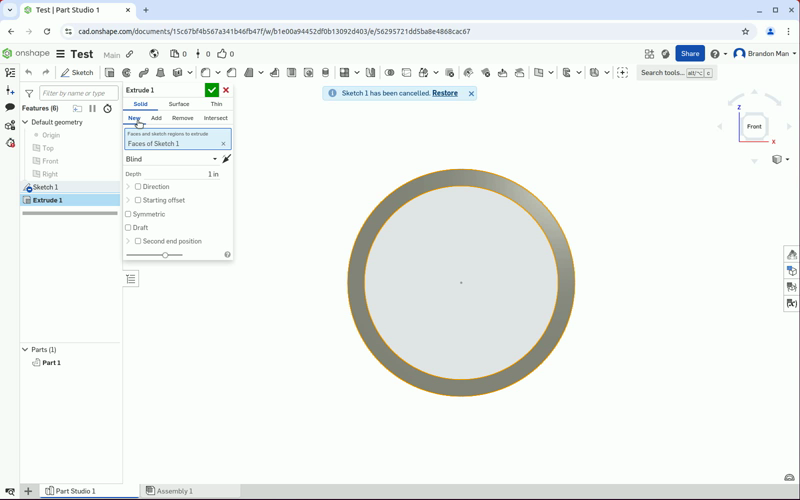
click(137, 120)
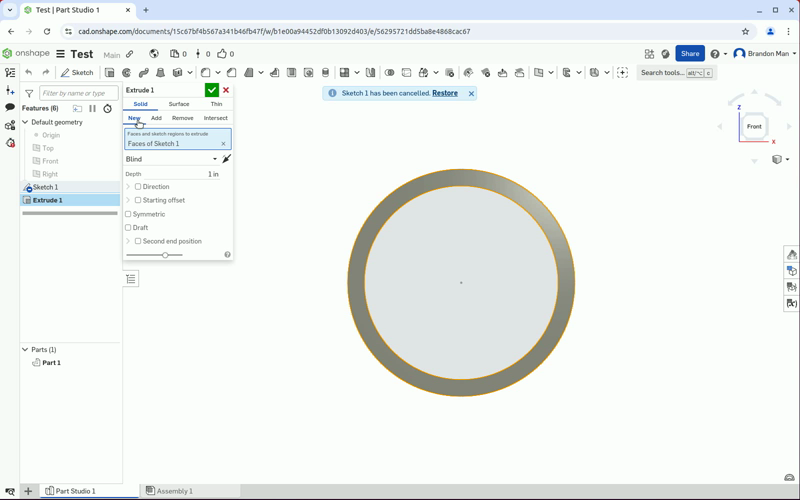
key(tab, 4)
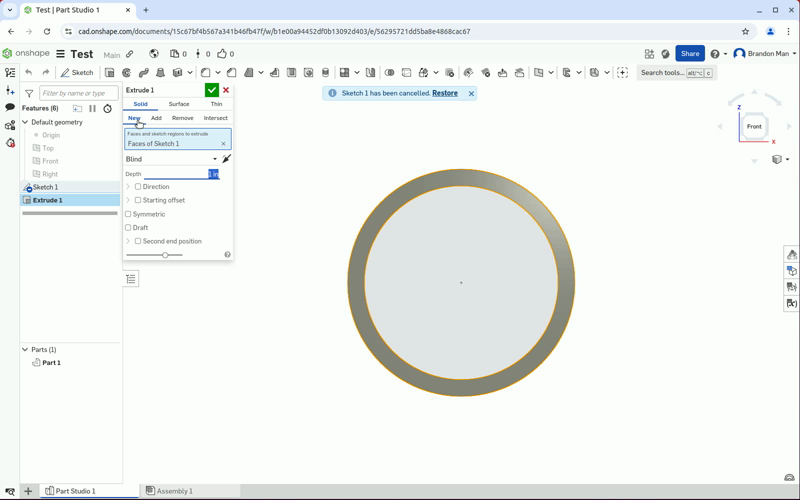
text(9.869)
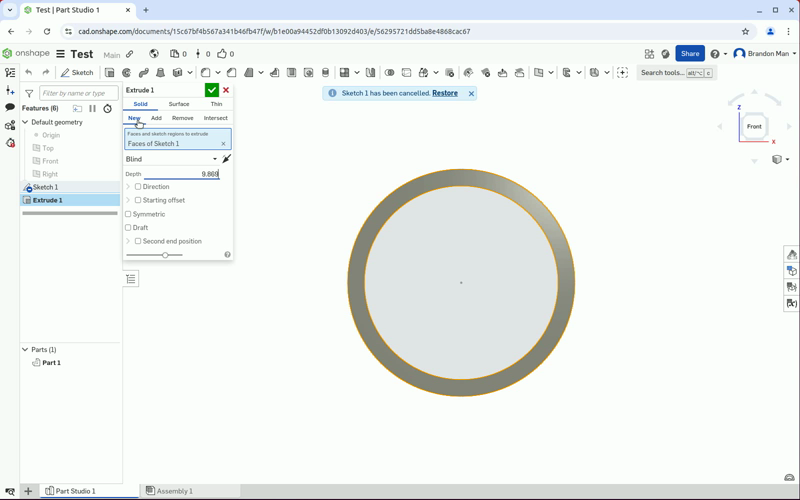
key(enter)
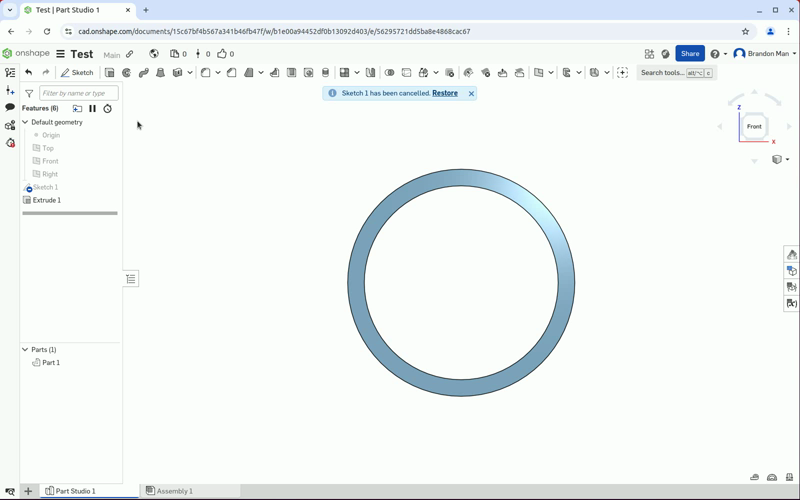
key(shift+h)
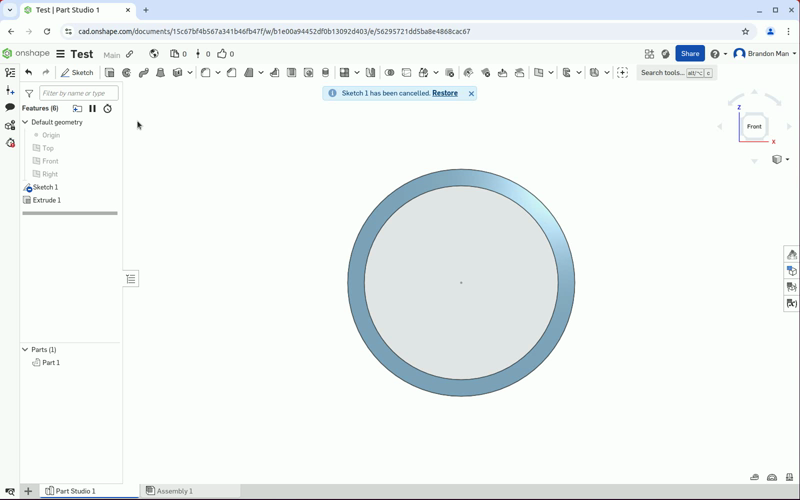
key(shift+h)
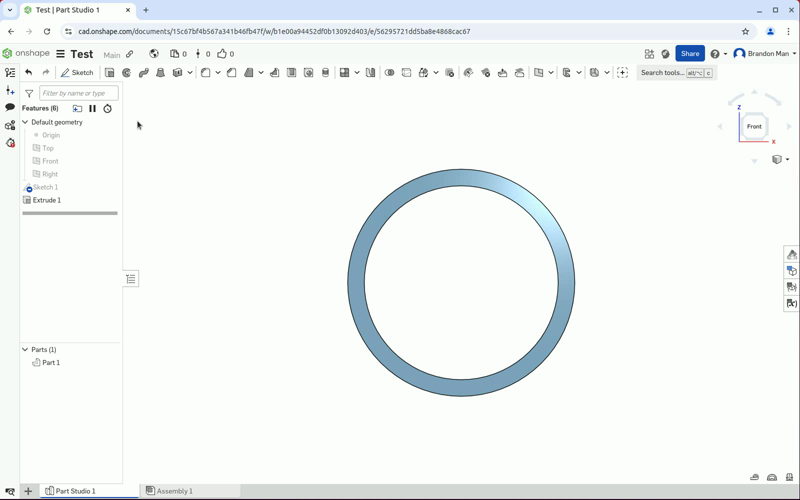
mouse_move(73, 189)
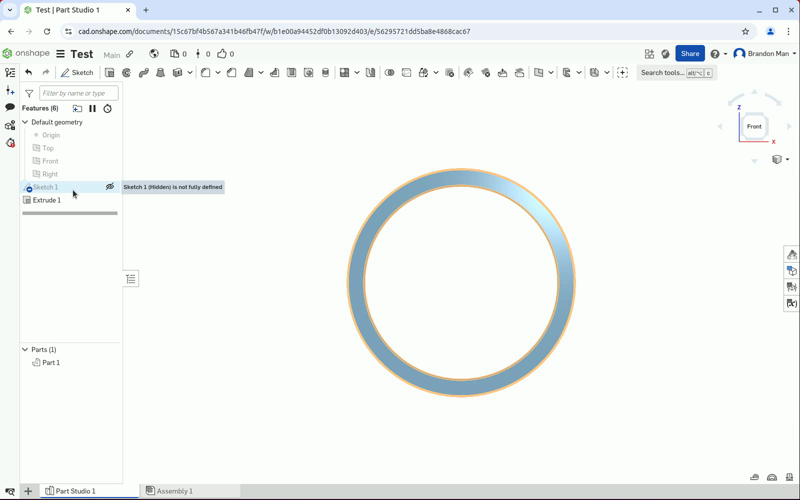
click(73, 189)
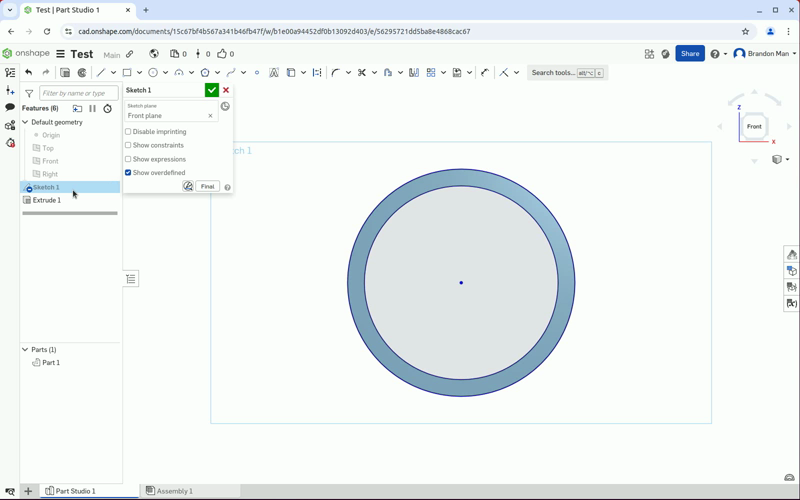
mouse_move(229, 92)
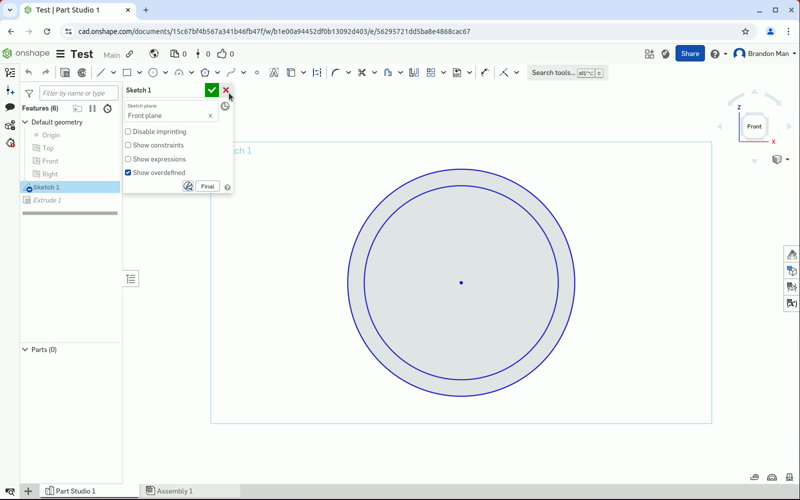
click(229, 92)
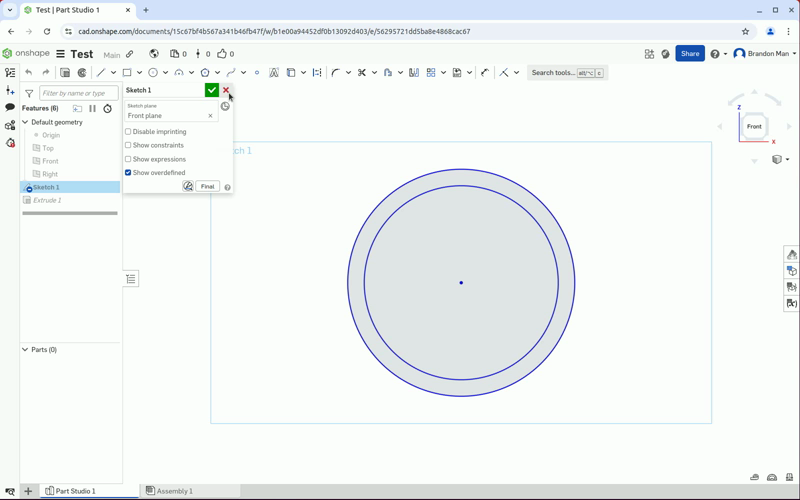
key(shift+s)
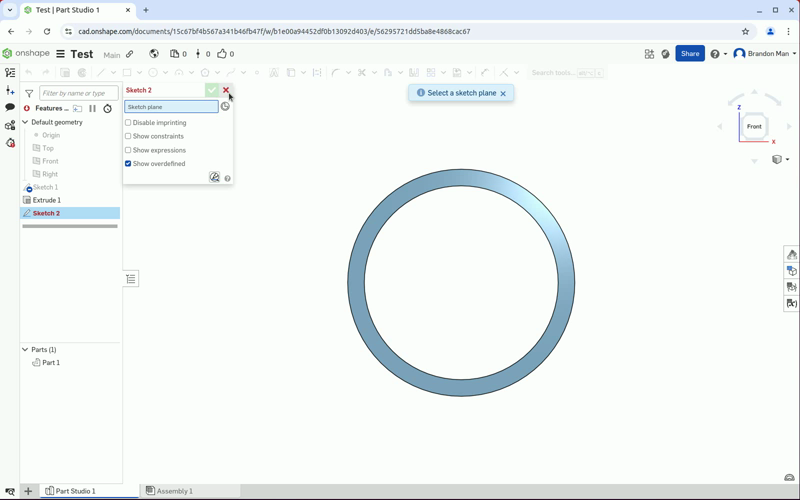
mouse_move(73, 163)
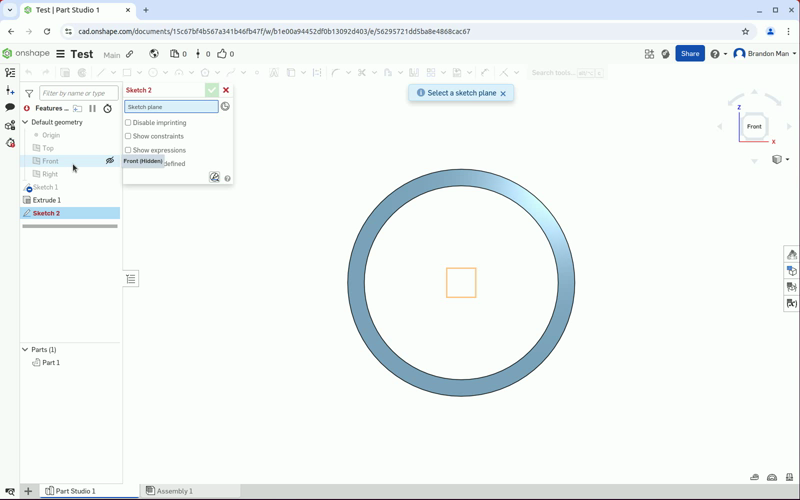
click(73, 163)
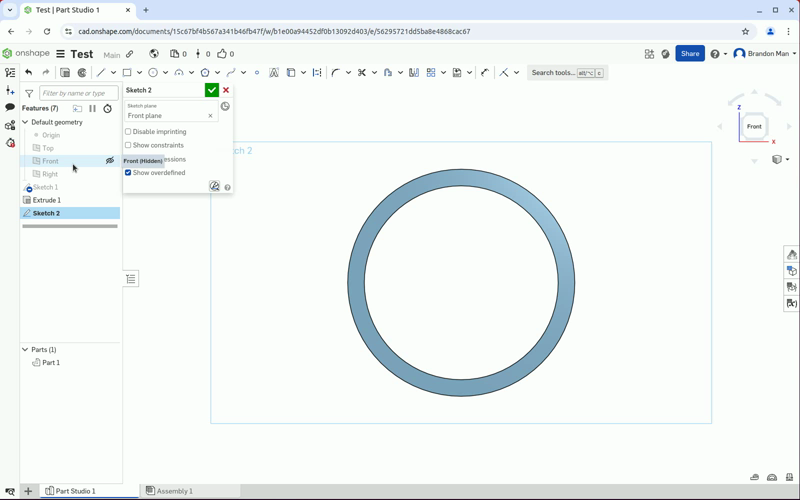
mouse_move(73, 352)
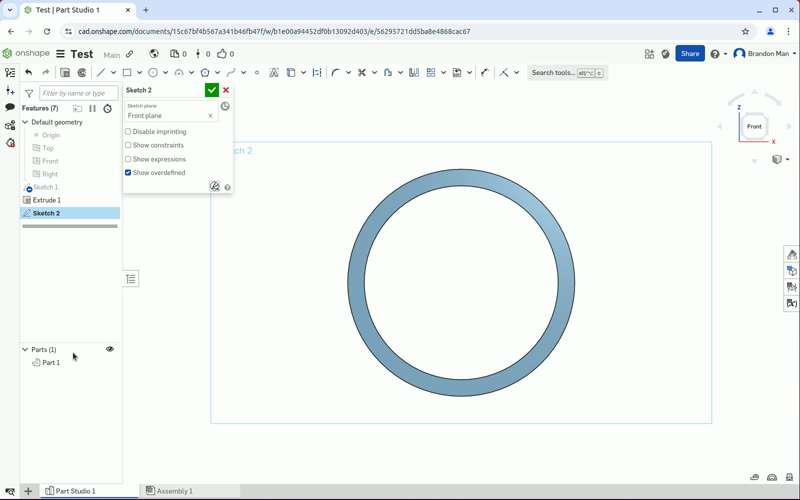
key(y)
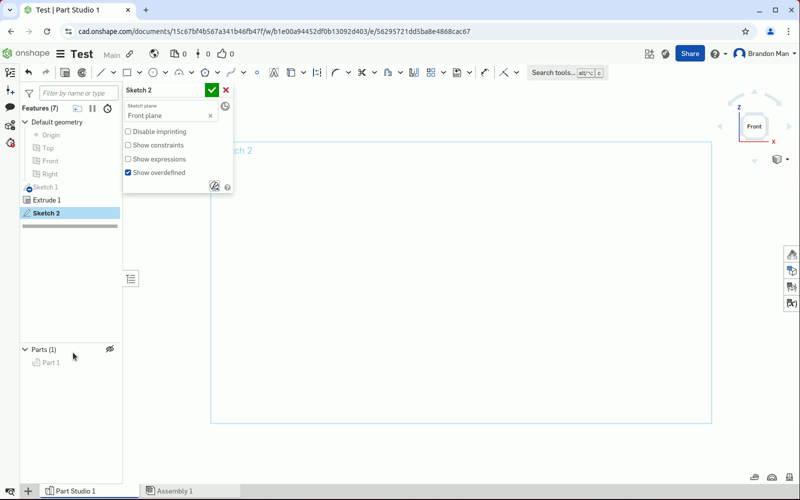
key(c)
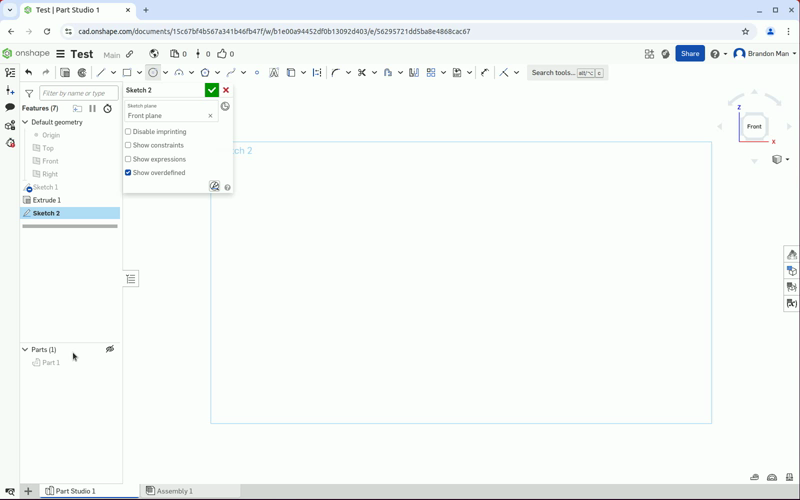
key_down(shift)
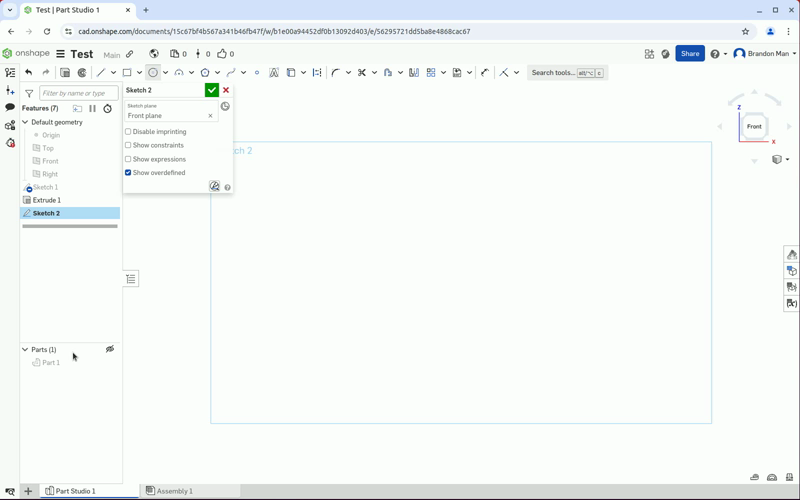
mouse_move(461, 282)
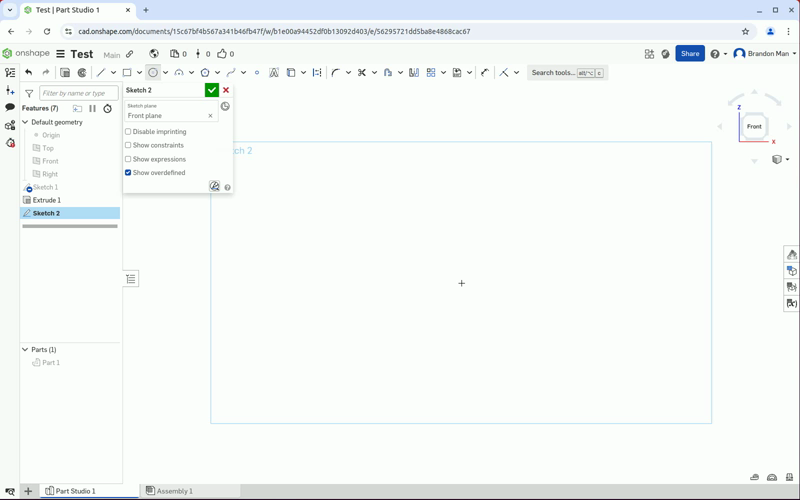
click(461, 282)
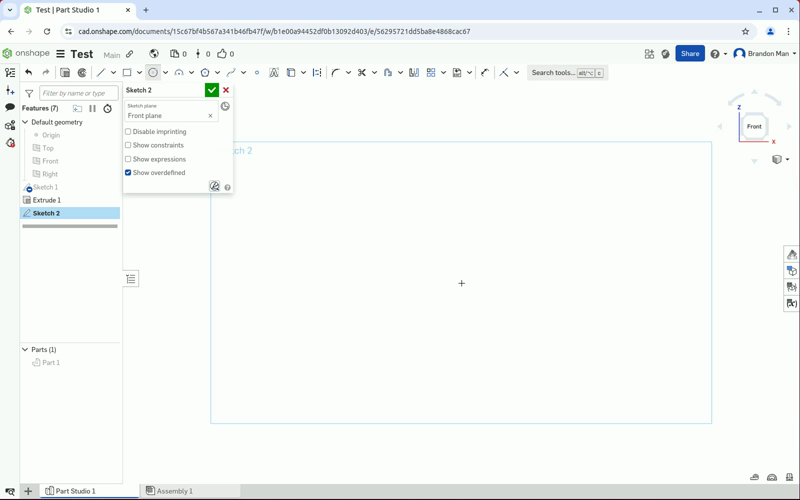
key_up(shift)
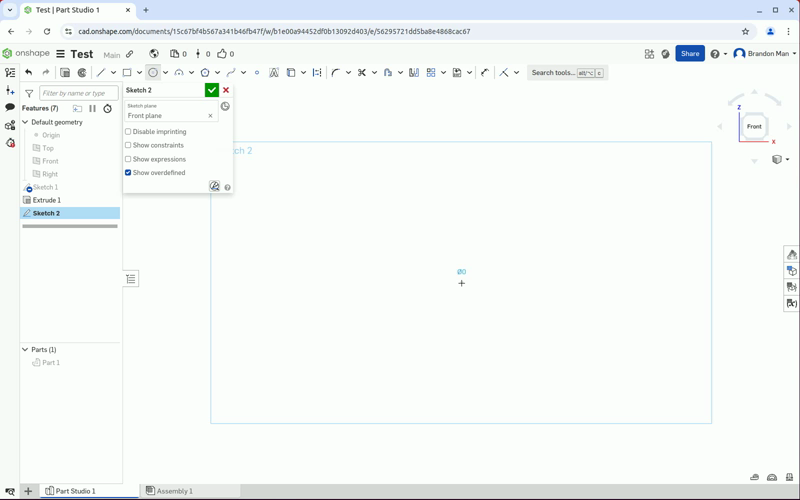
mouse_move(559, 282)
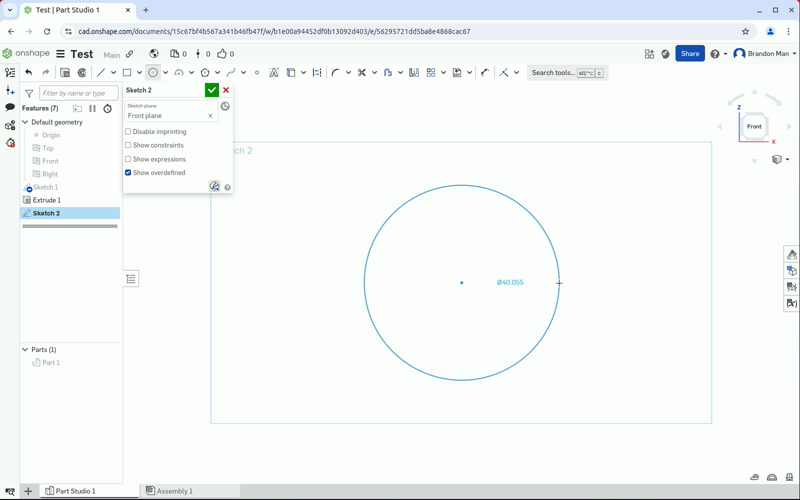
click(559, 282)
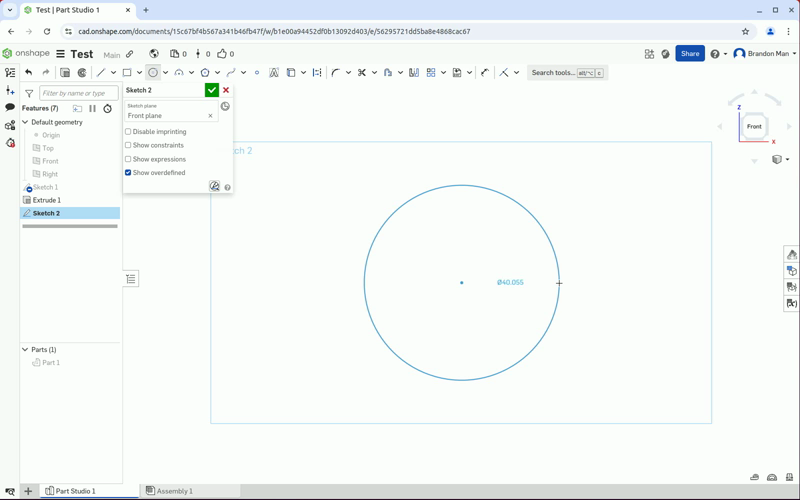
key(esc)
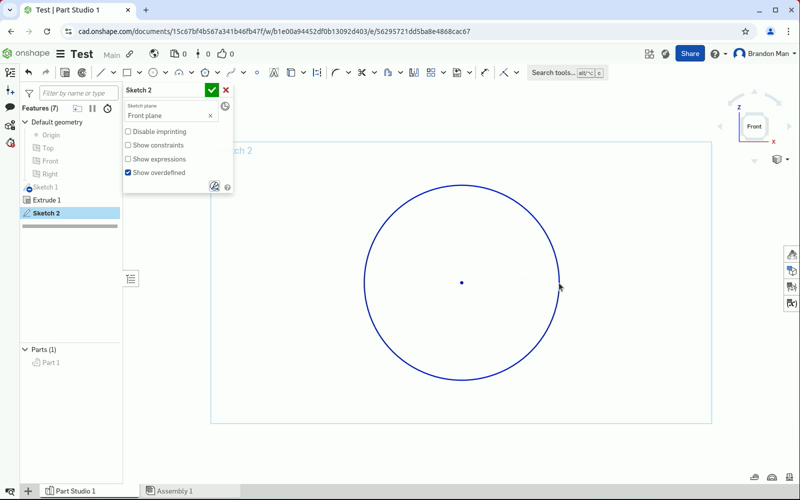
key(c)
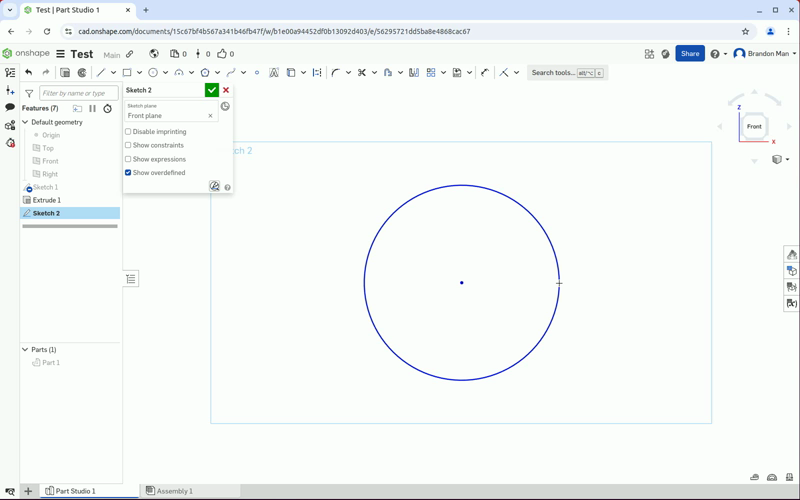
key_down(shift)
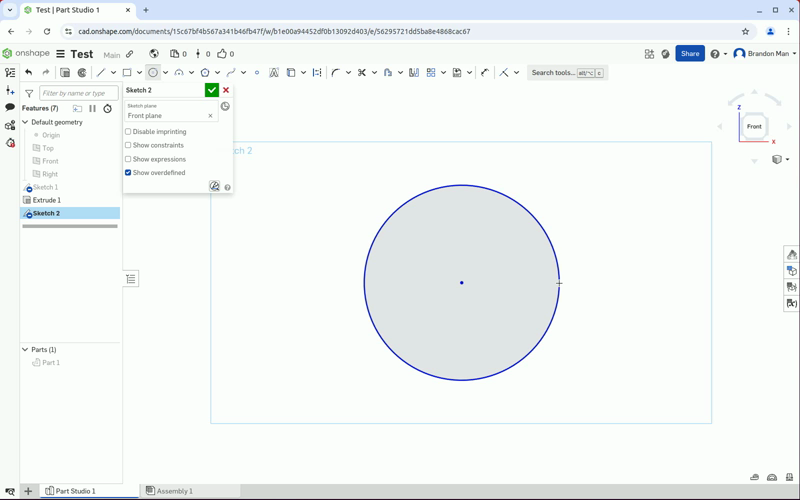
mouse_move(401, 282)
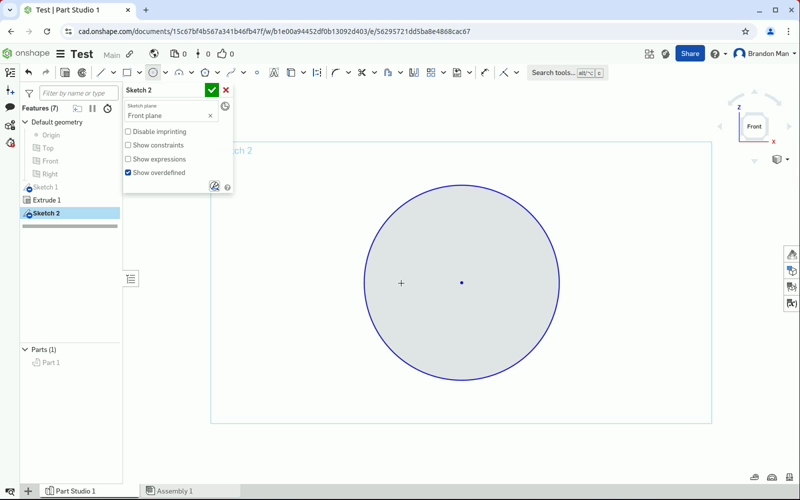
click(401, 282)
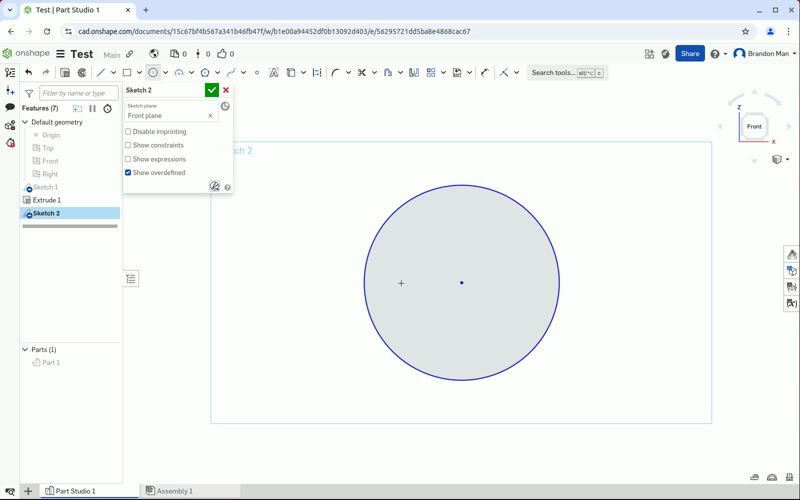
key_up(shift)
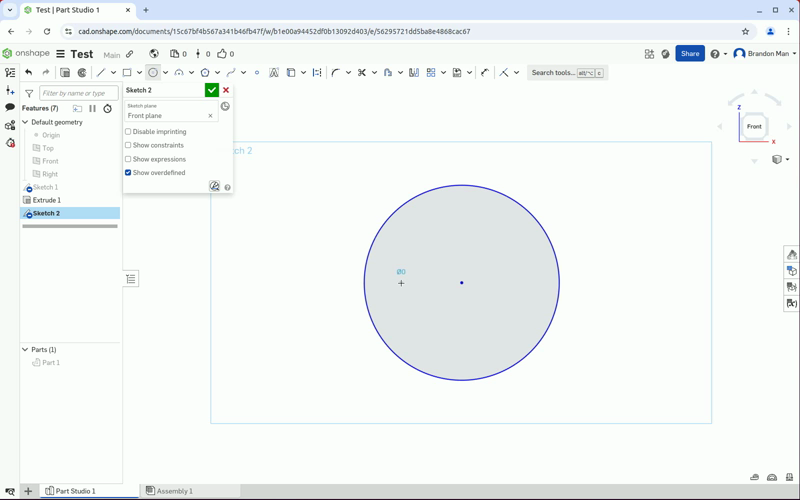
mouse_move(427, 282)
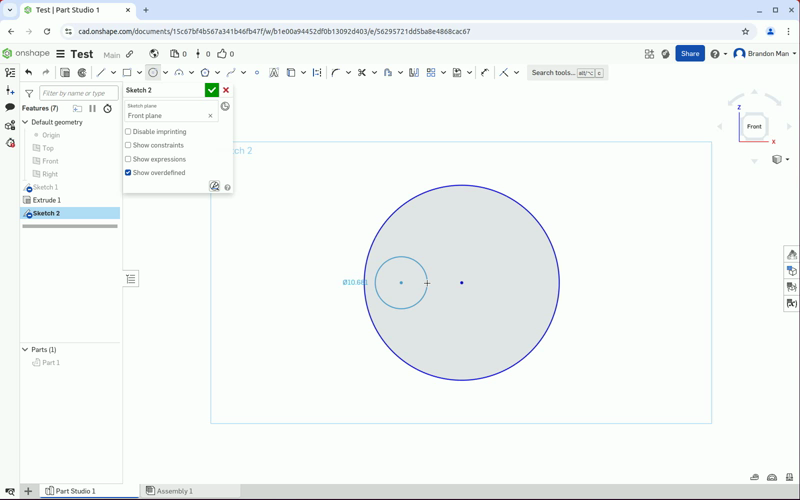
click(427, 282)
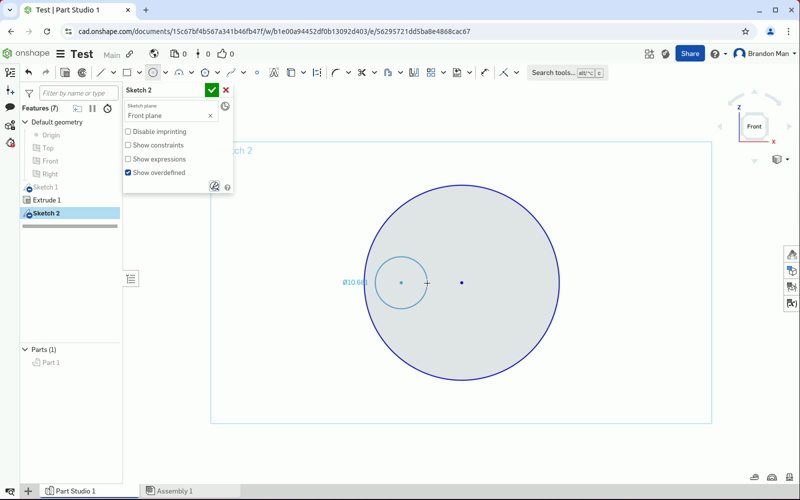
key(esc)
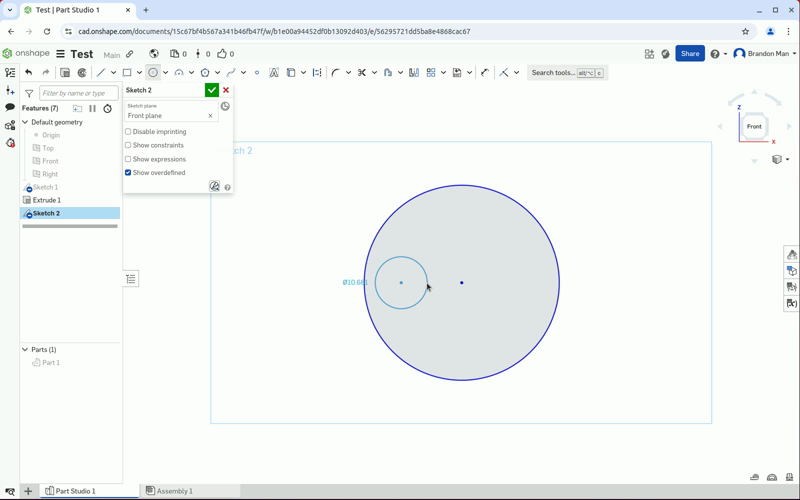
key(c)
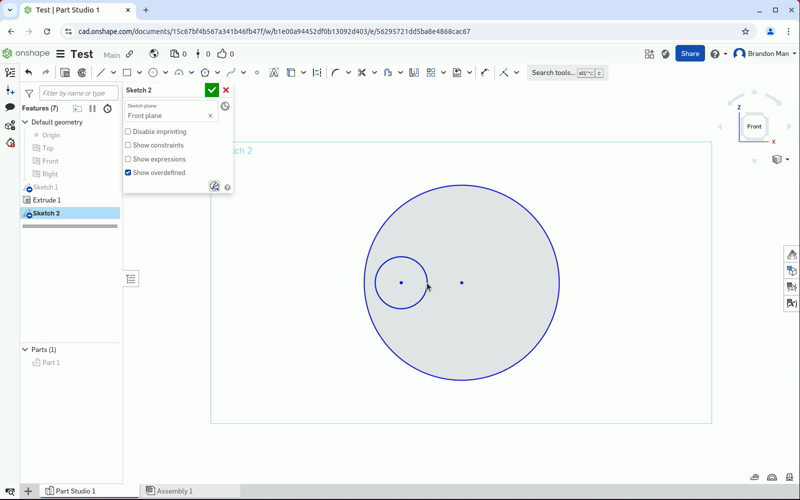
key_down(shift)
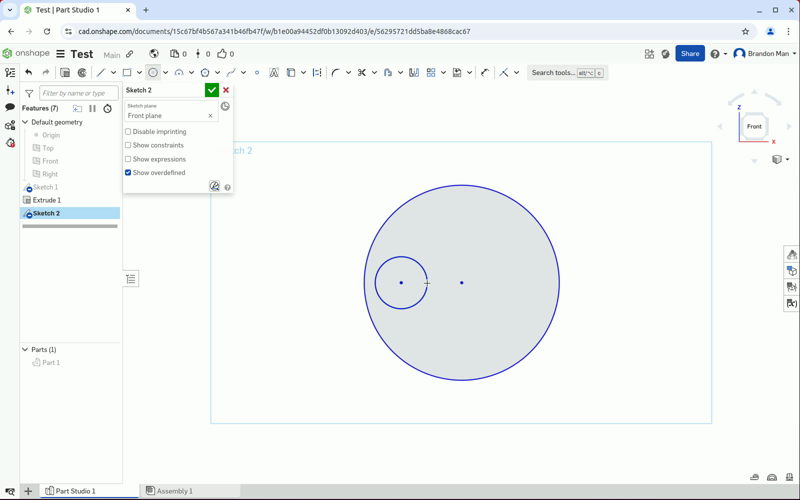
mouse_move(461, 282)
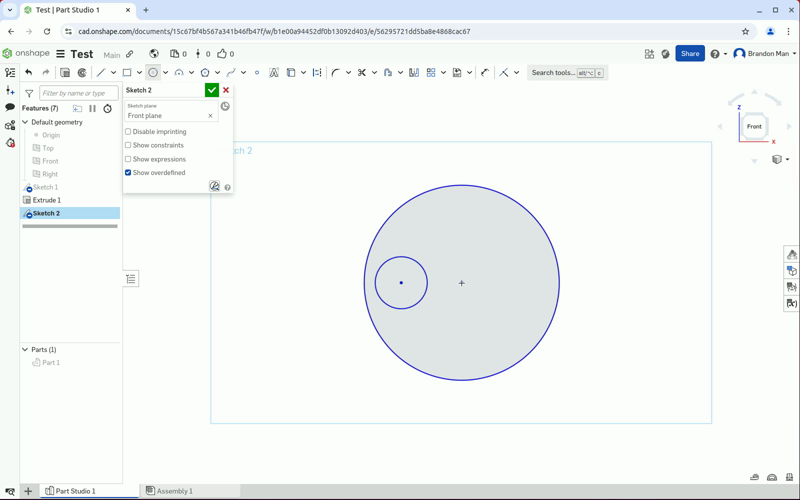
click(461, 282)
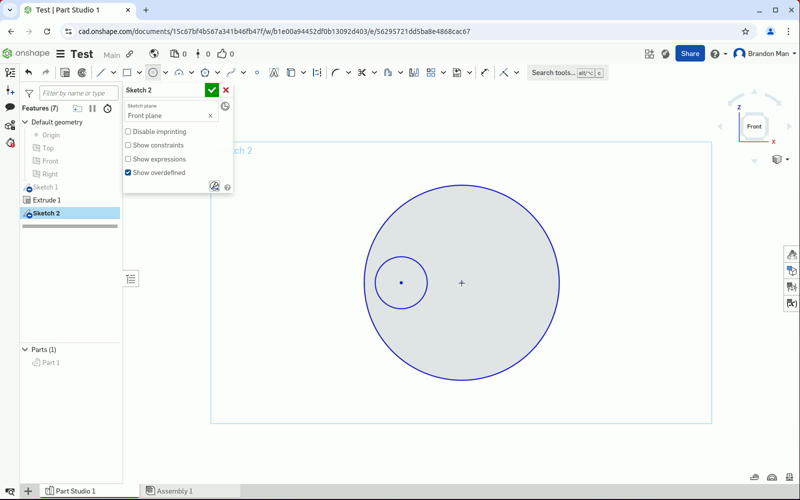
key_up(shift)
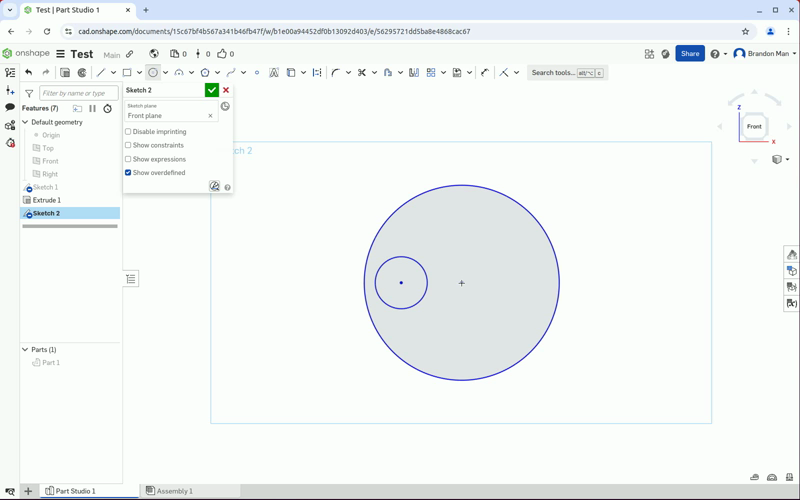
mouse_move(494, 282)
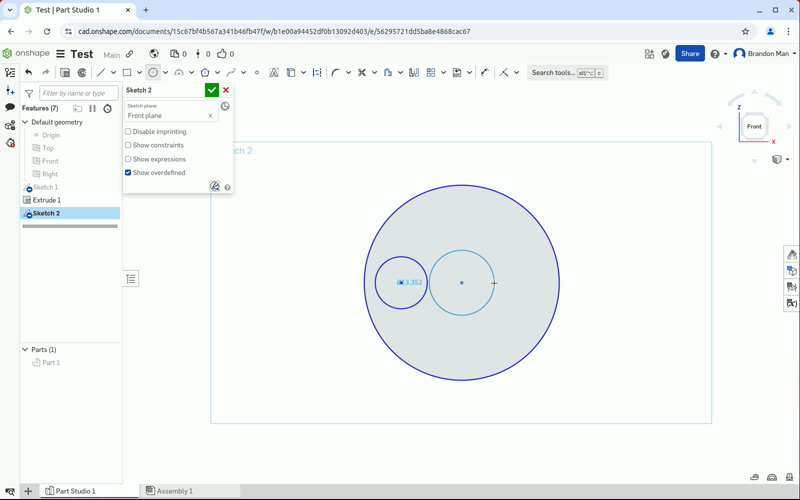
click(494, 282)
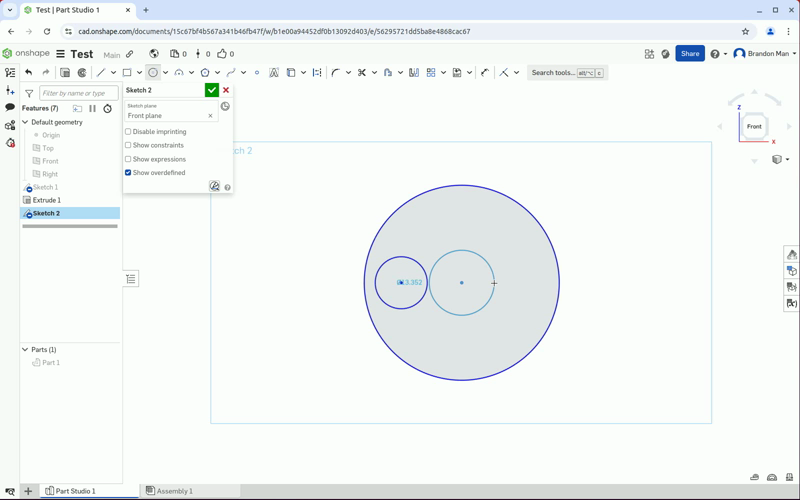
key(esc)
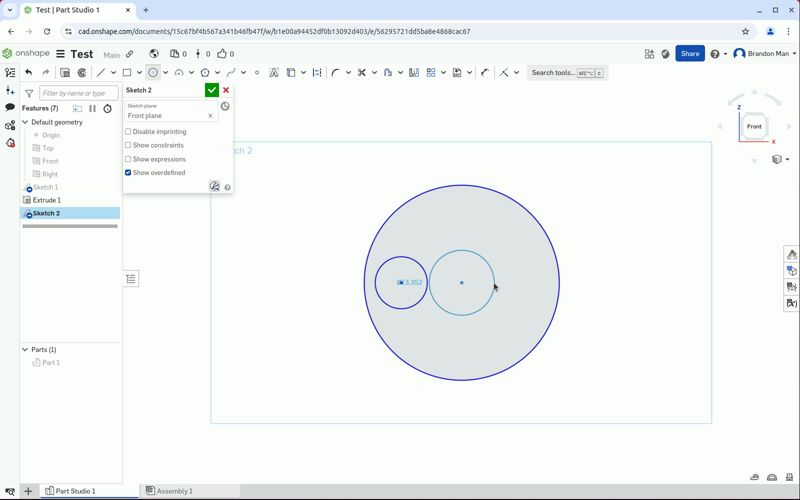
key(c)
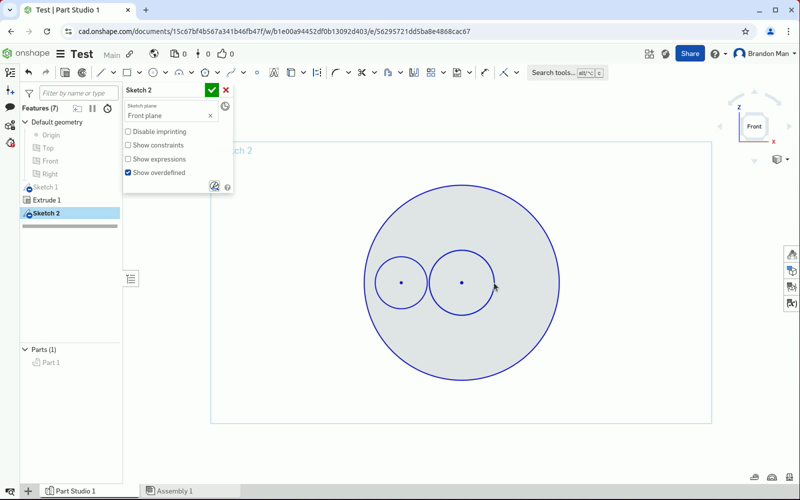
key_down(shift)
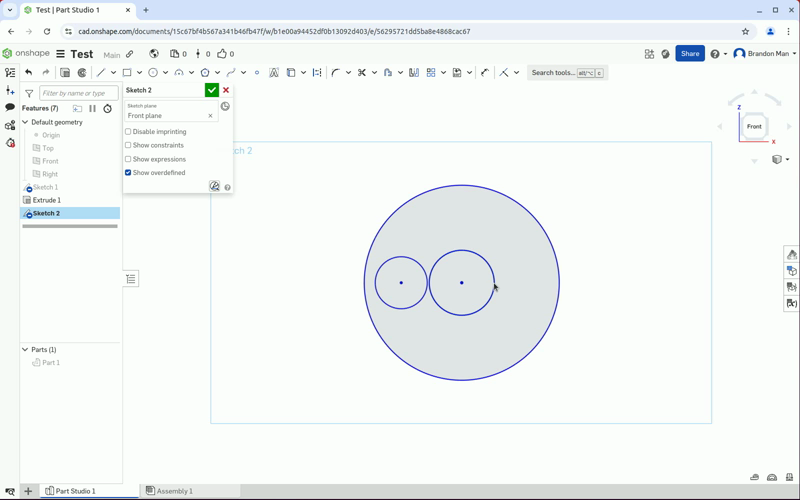
mouse_move(461, 341)
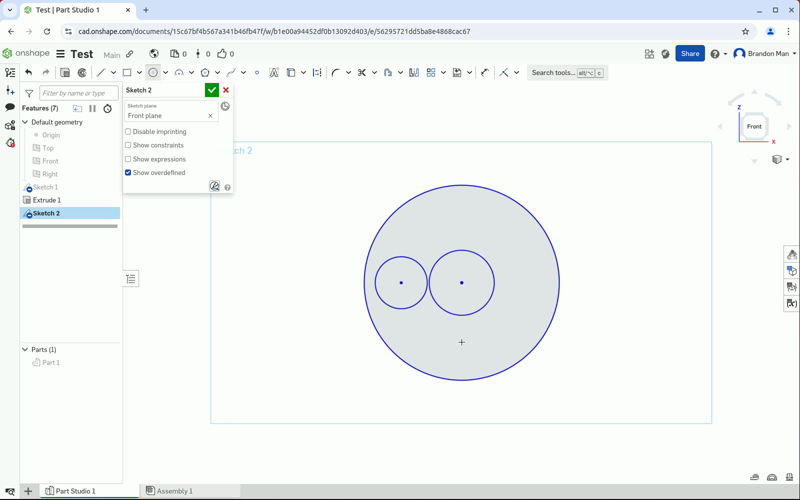
click(461, 341)
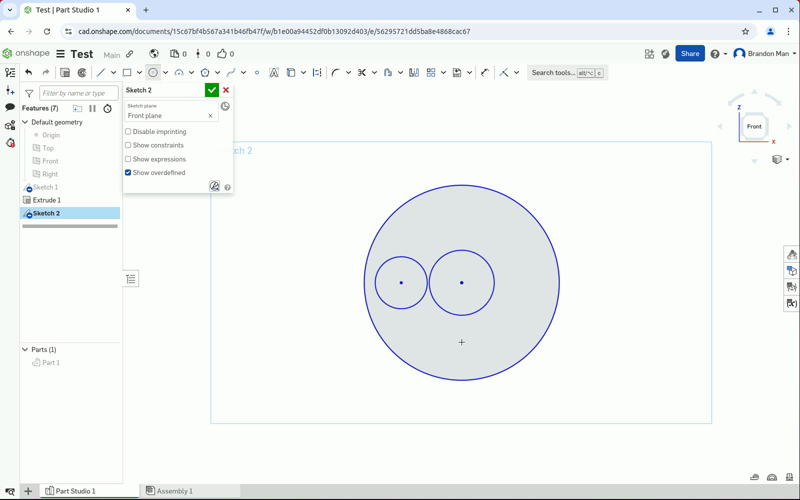
key_up(shift)
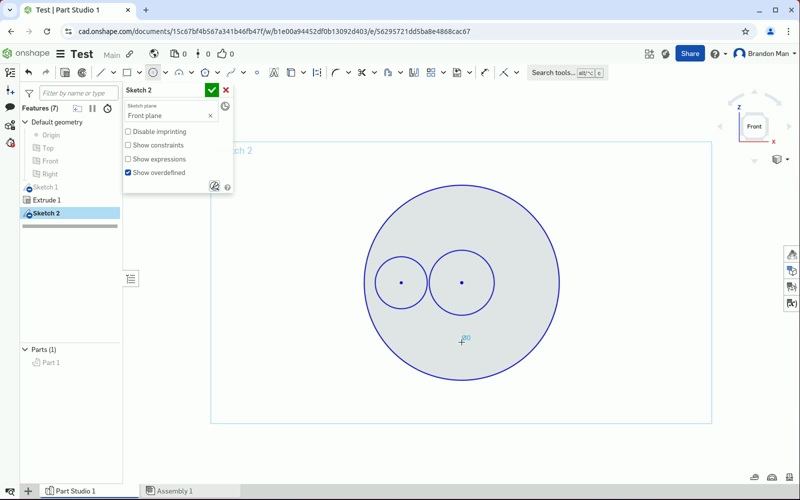
mouse_move(488, 341)
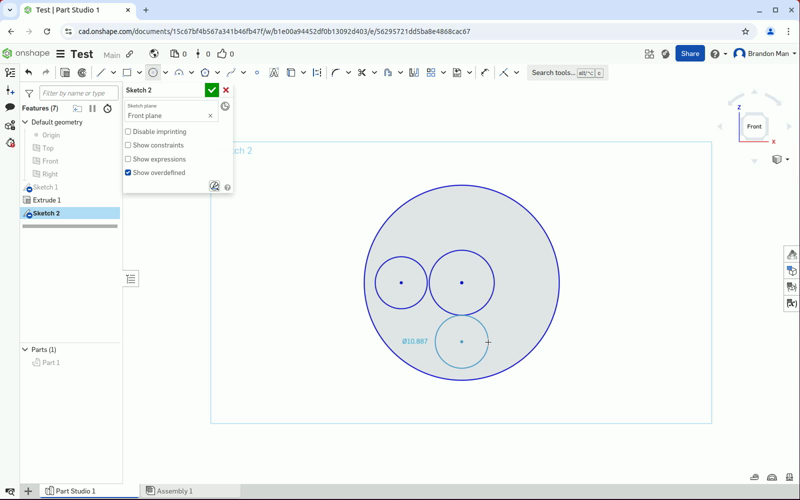
click(488, 341)
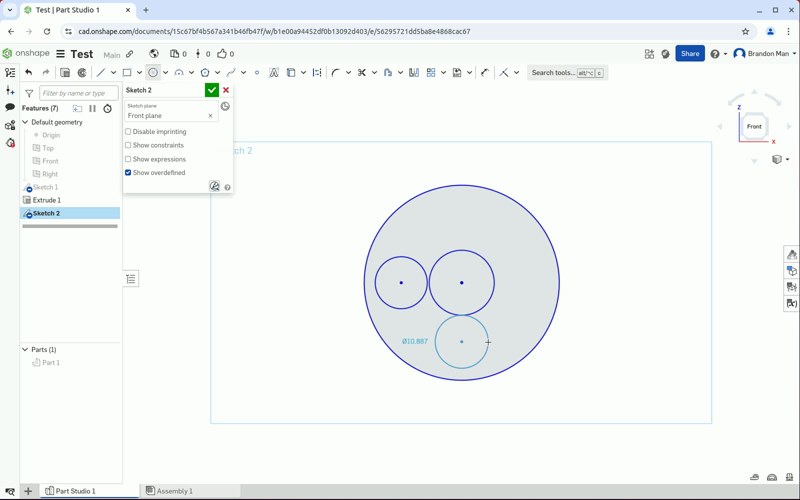
key(esc)
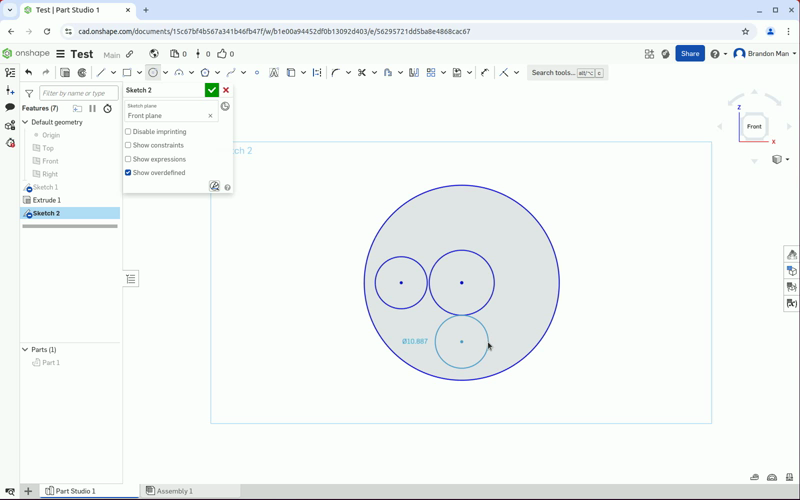
key(c)
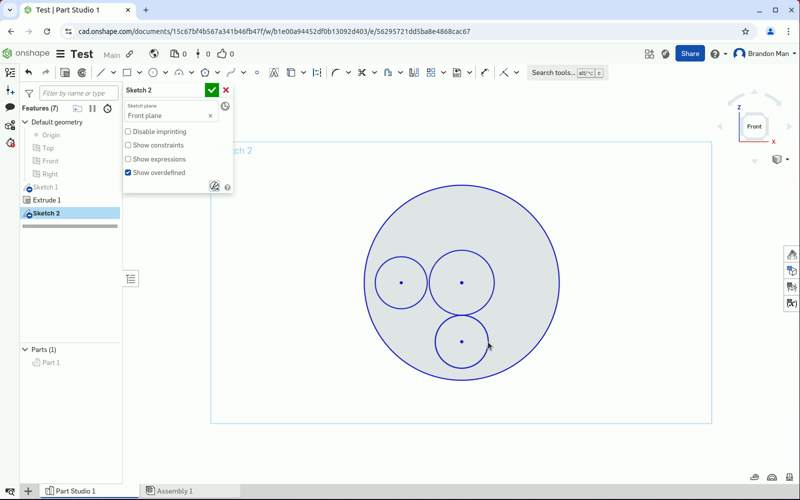
key_down(shift)
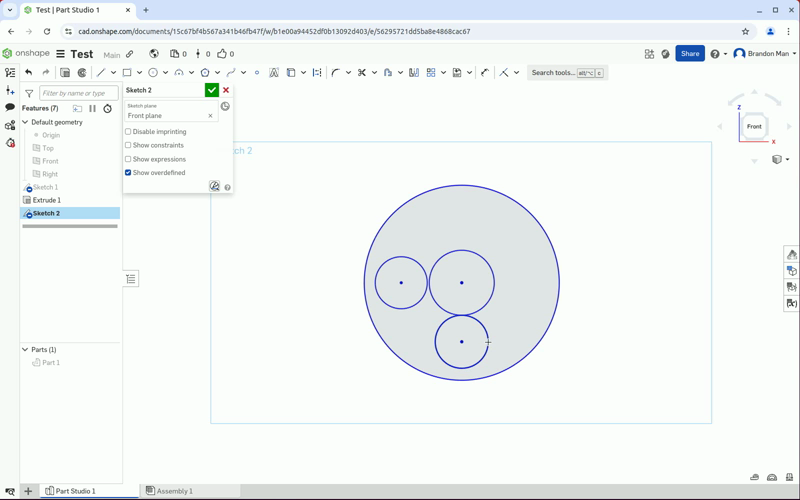
mouse_move(461, 224)
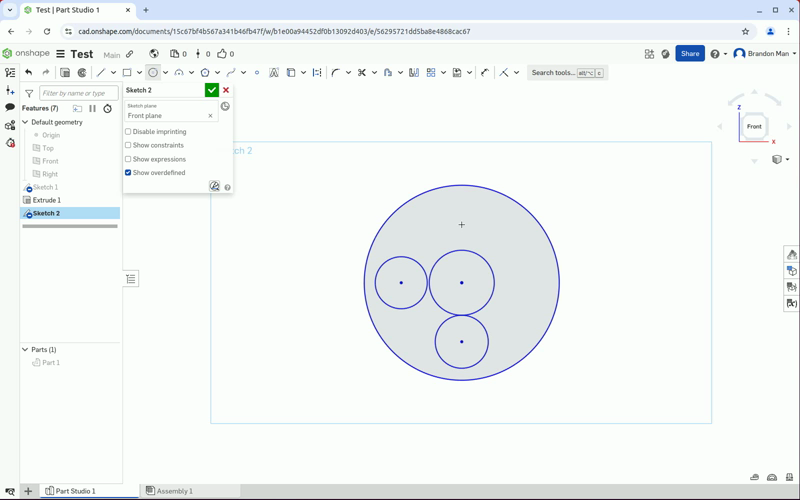
click(461, 224)
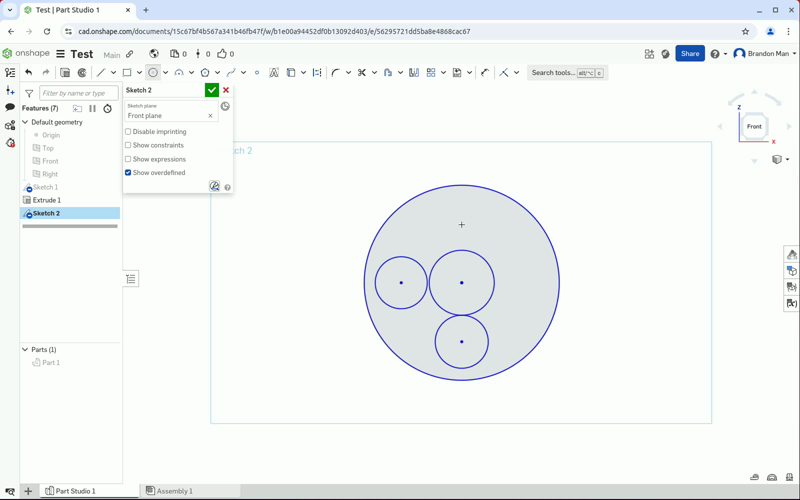
key_up(shift)
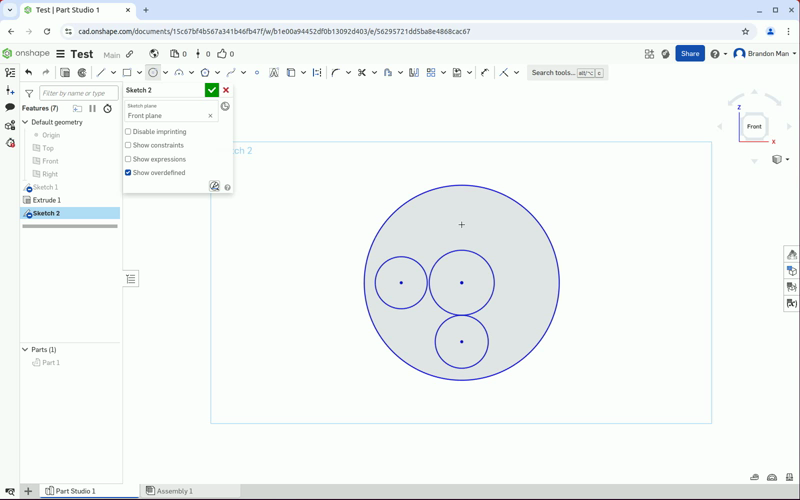
mouse_move(488, 224)
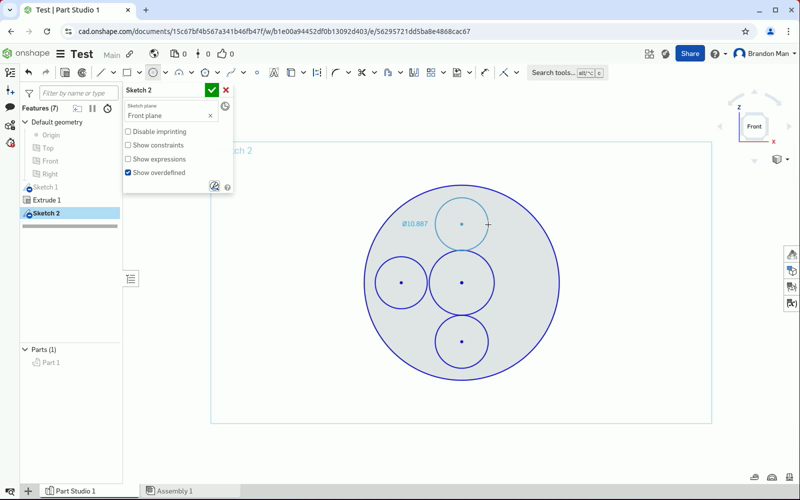
click(488, 224)
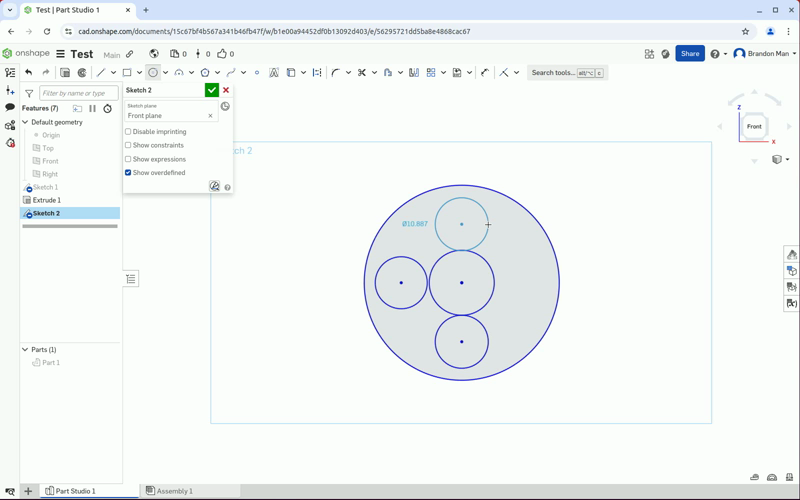
key(esc)
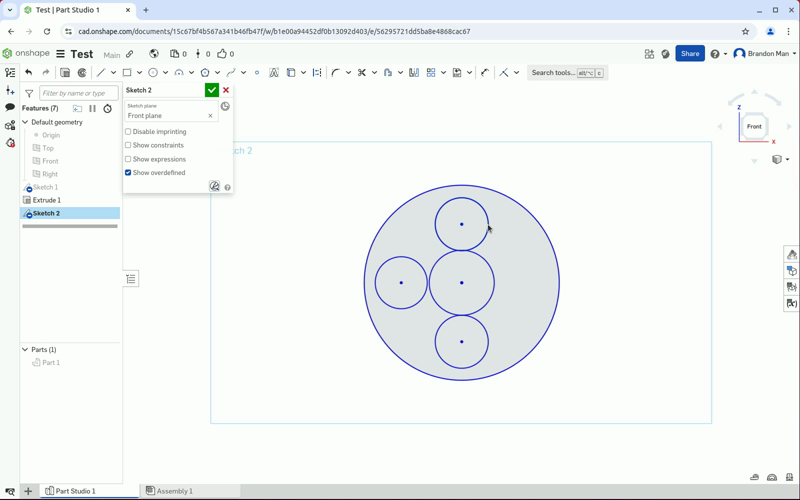
key(c)
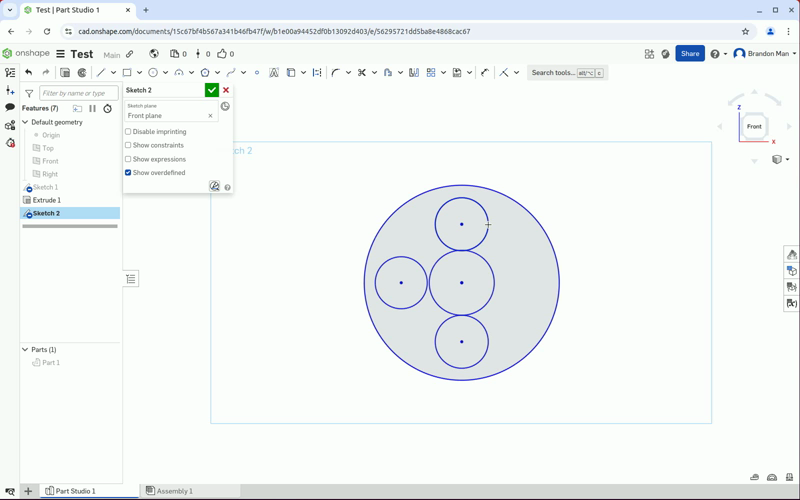
key_down(shift)
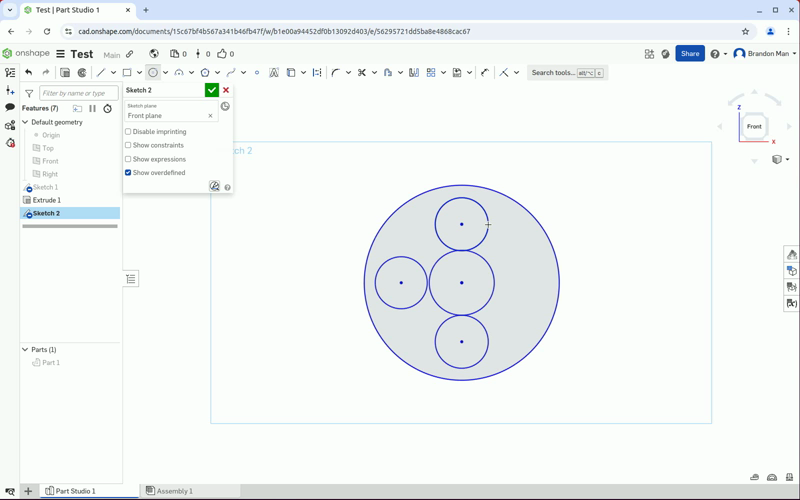
mouse_move(520, 282)
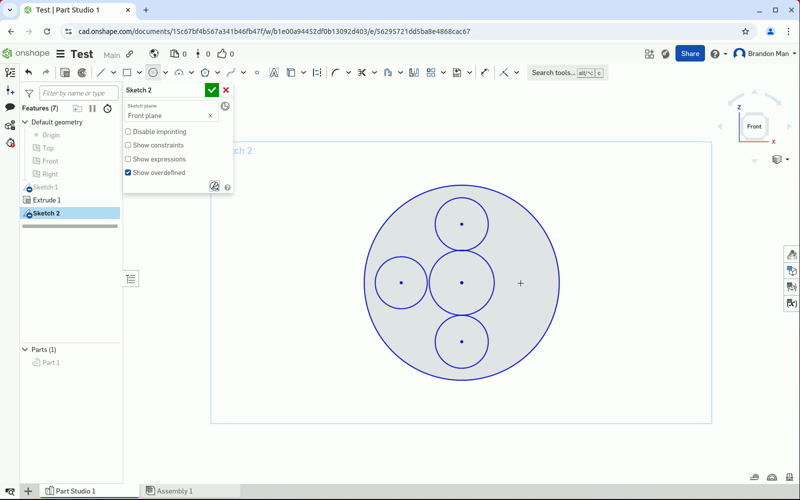
click(520, 282)
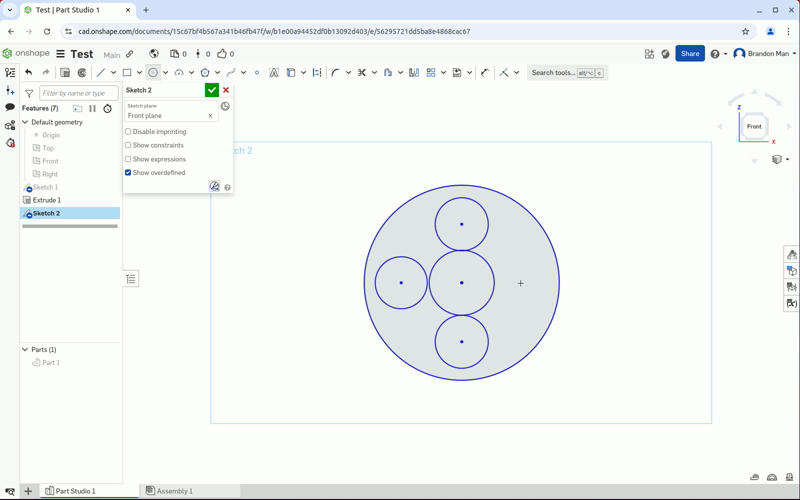
key_up(shift)
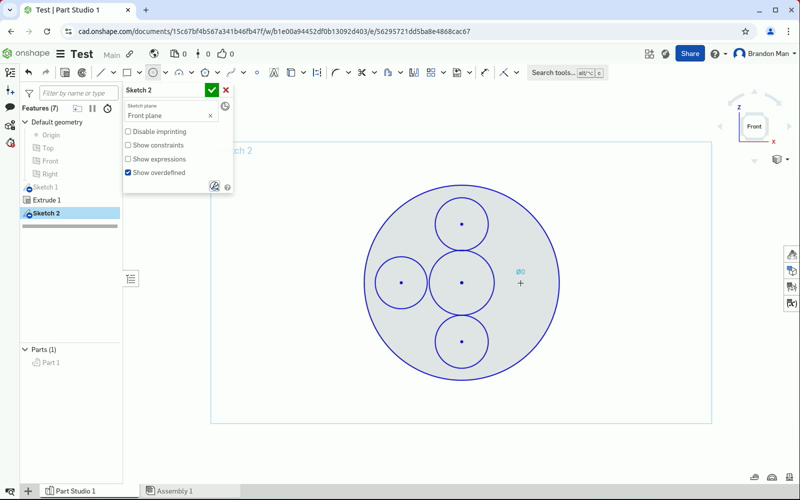
mouse_move(547, 282)
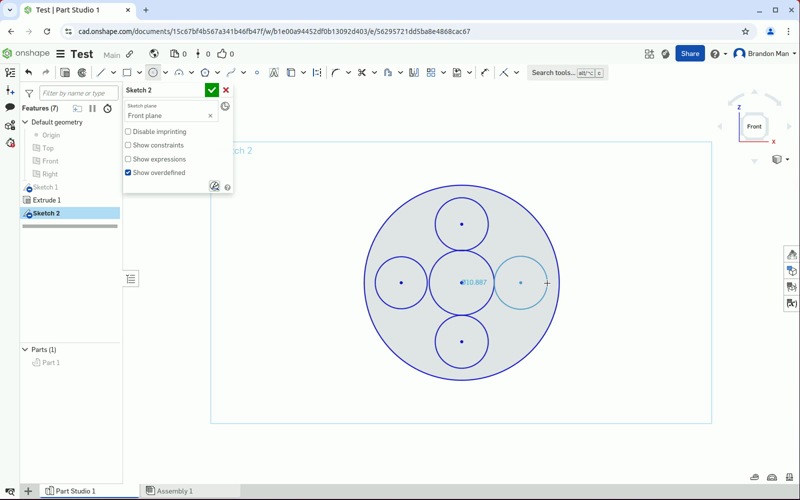
click(547, 282)
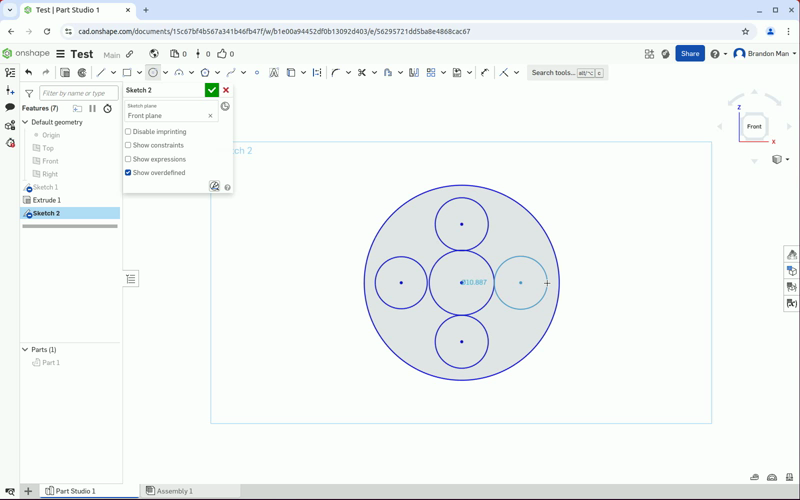
key(esc)
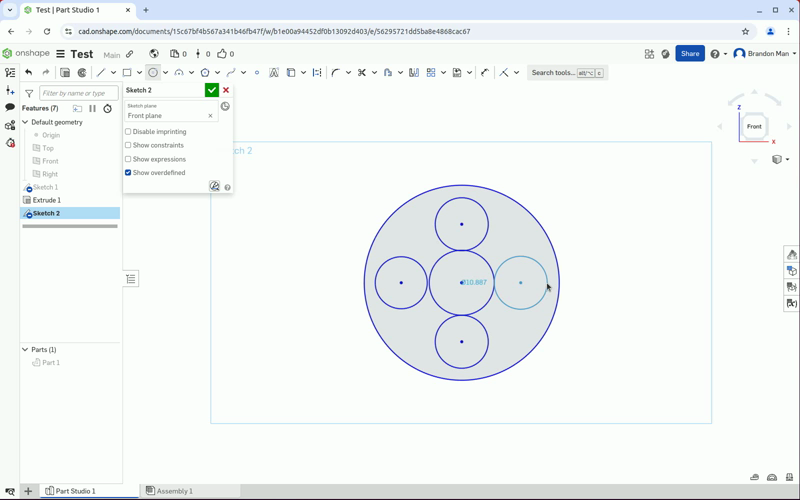
mouse_move(515, 243)
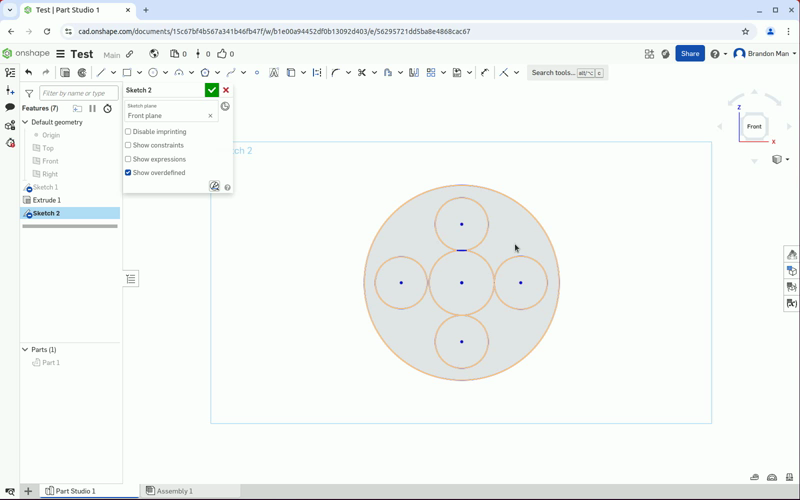
click(515, 243)
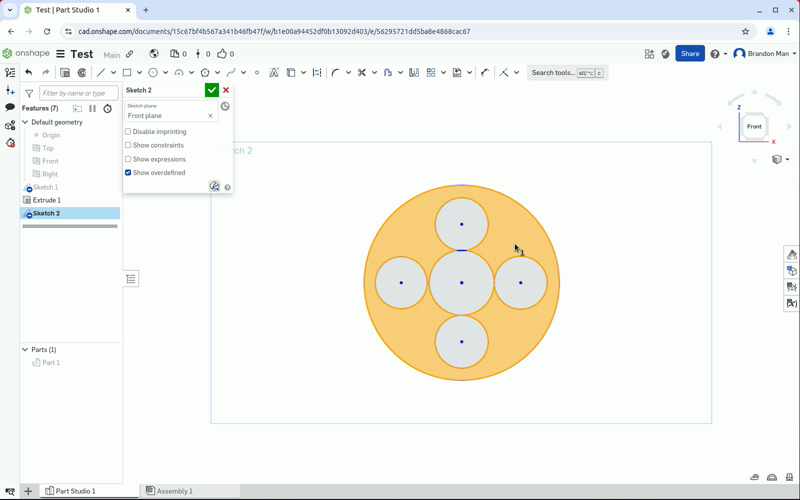
mouse_move(73, 352)
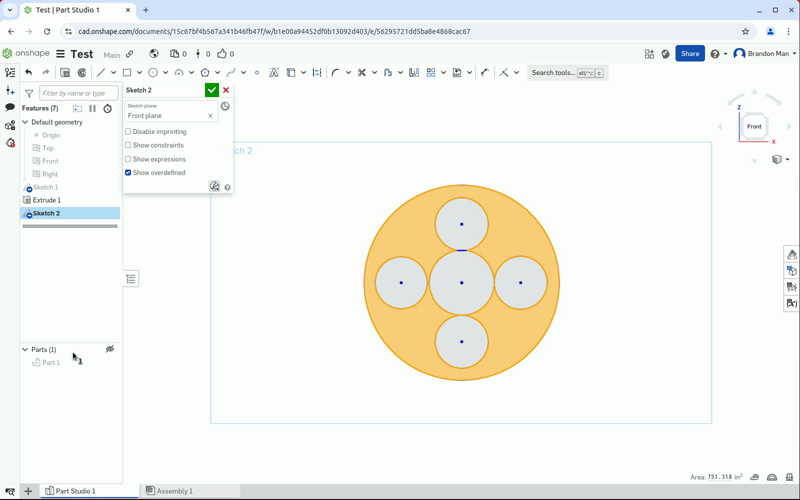
key(shift+y)
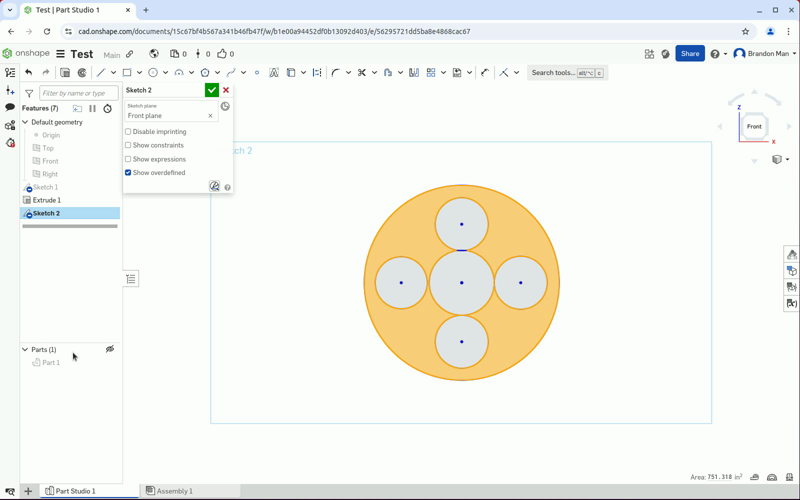
key(shift+e)
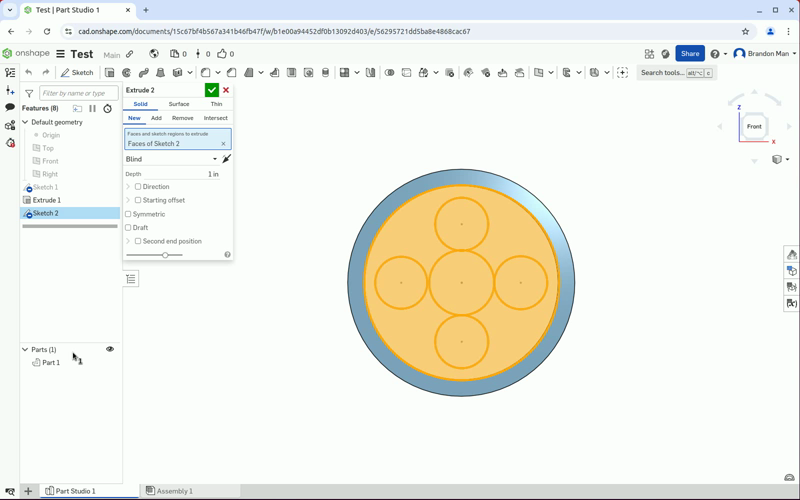
mouse_move(143, 106)
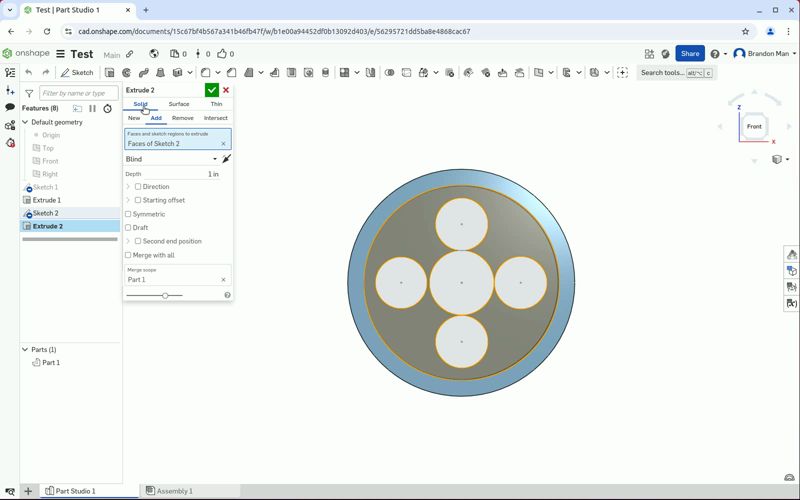
click(143, 106)
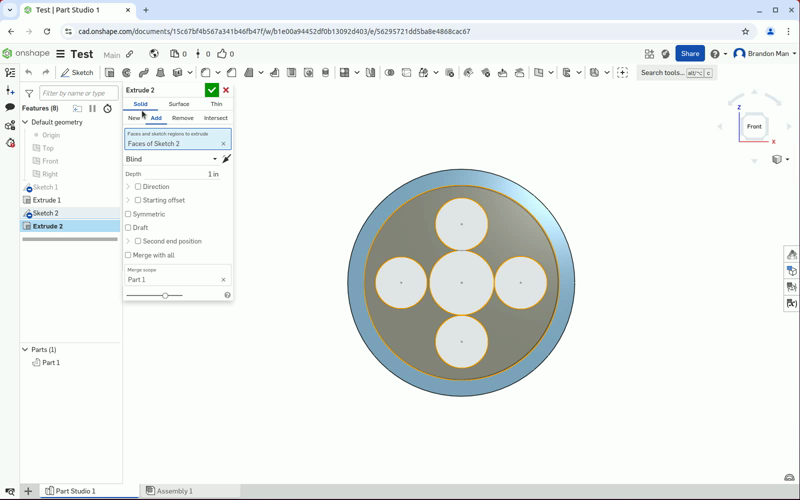
mouse_move(137, 120)
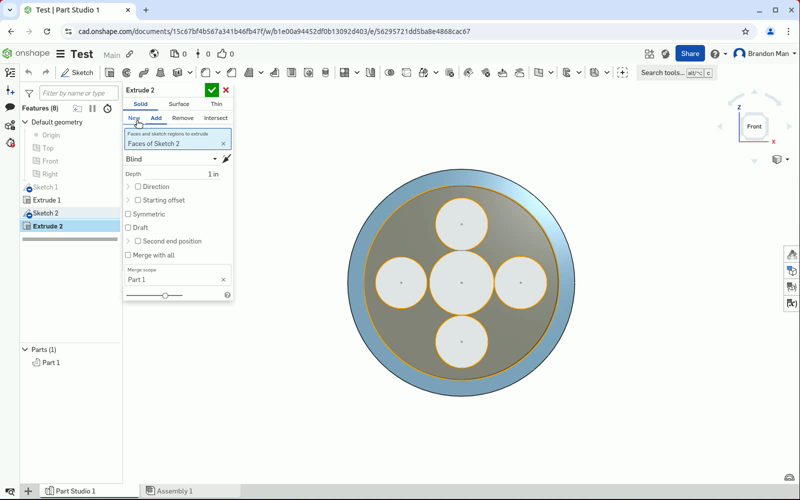
click(137, 120)
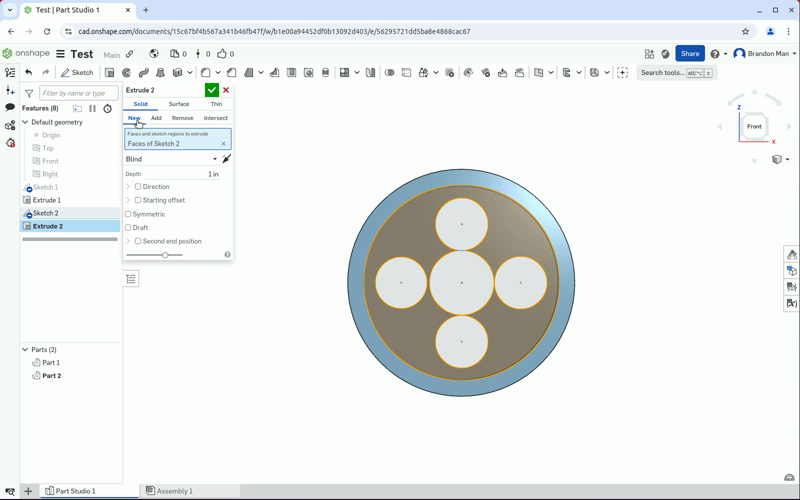
key(tab, 4)
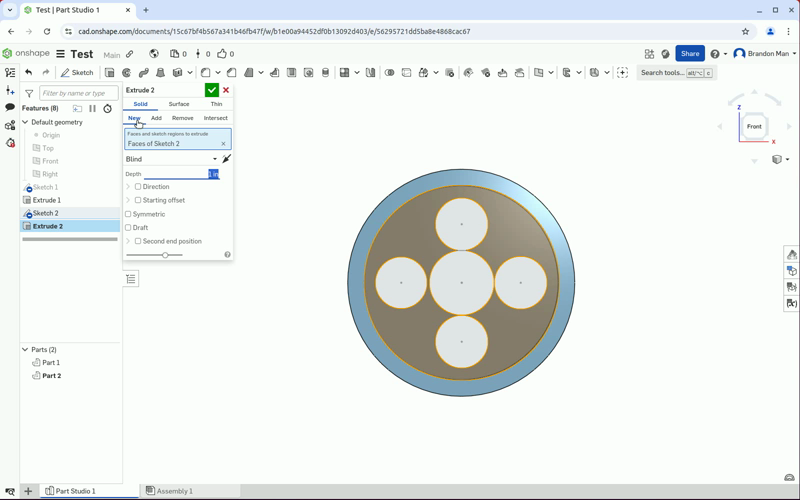
text(9.869)
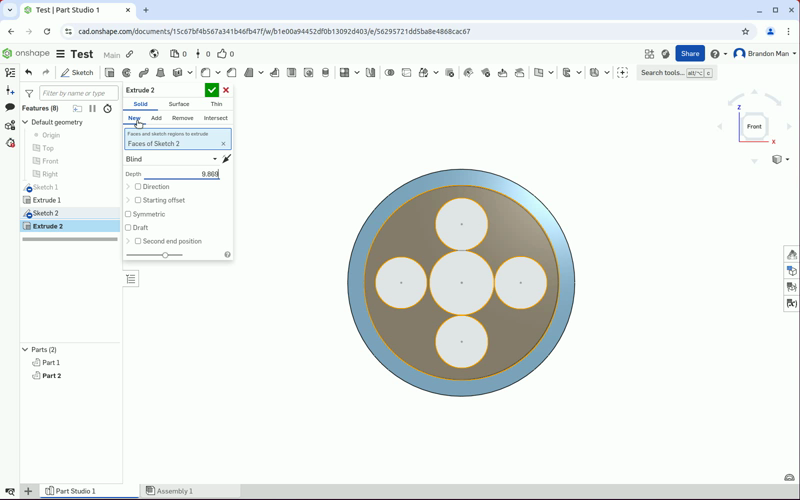
key(enter)
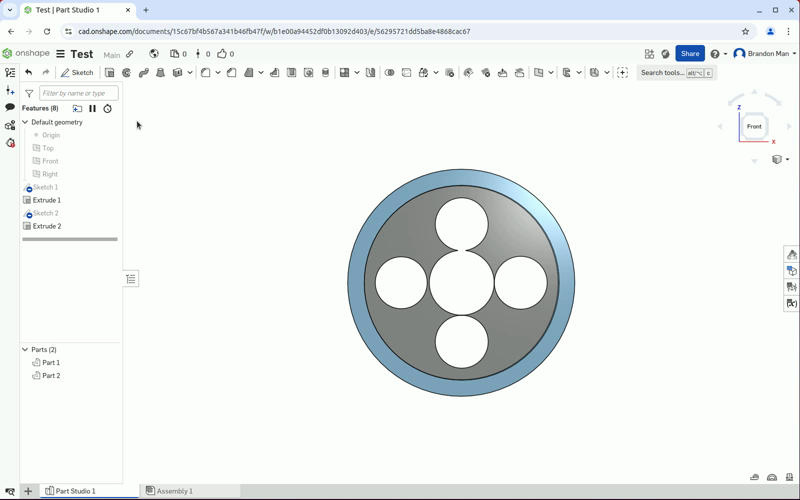
key(shift+h)
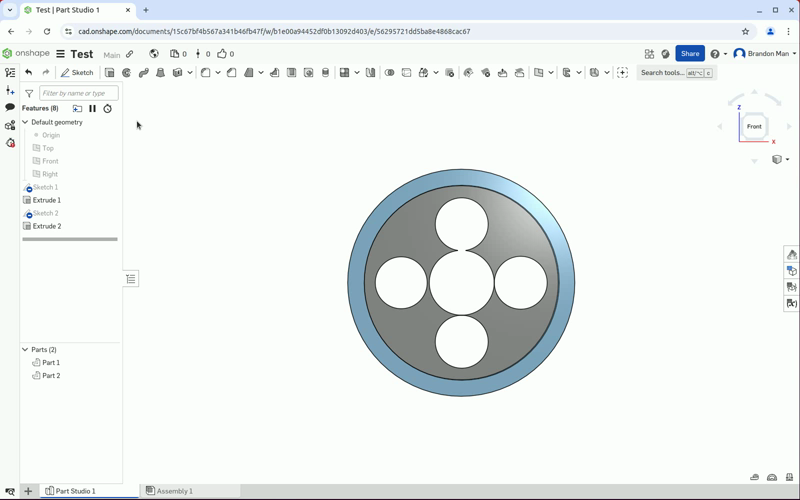
key(shift+h)
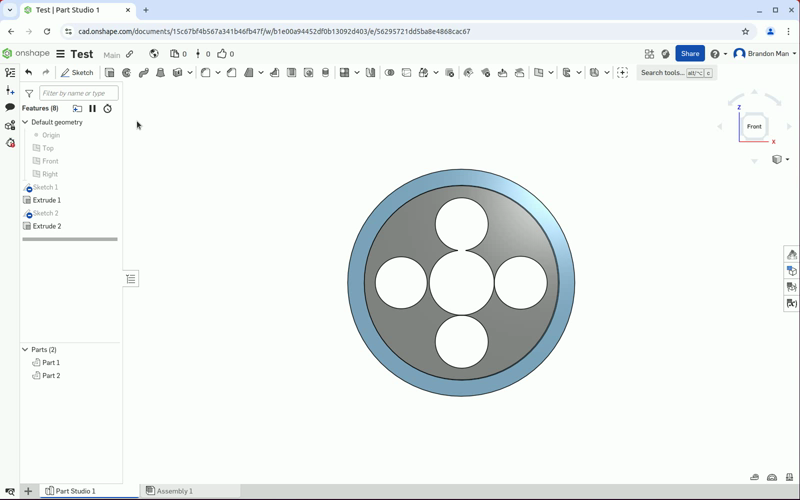
mouse_move(73, 189)
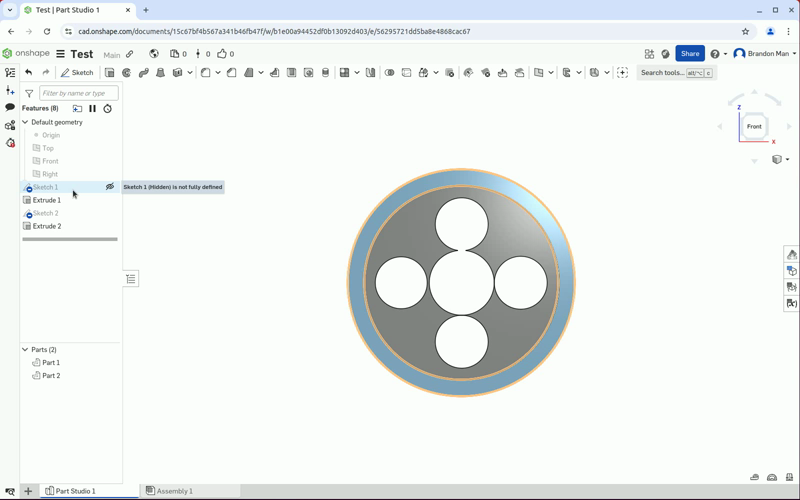
click(73, 189)
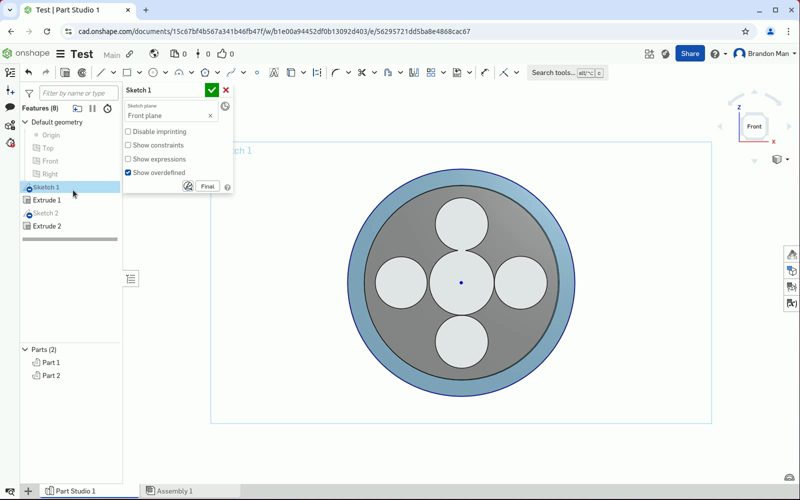
mouse_move(229, 92)
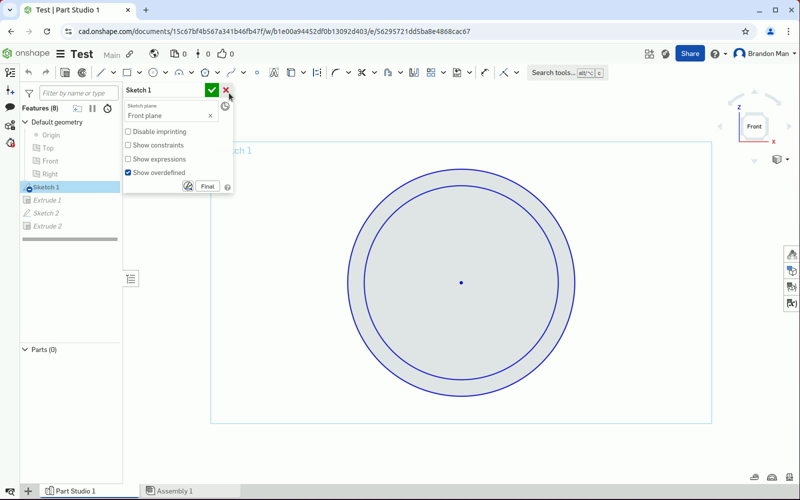
click(229, 92)
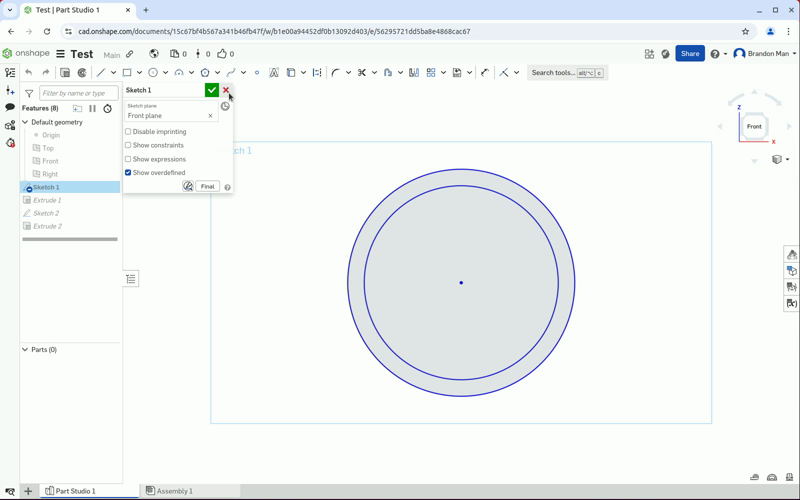
key(shift+s)
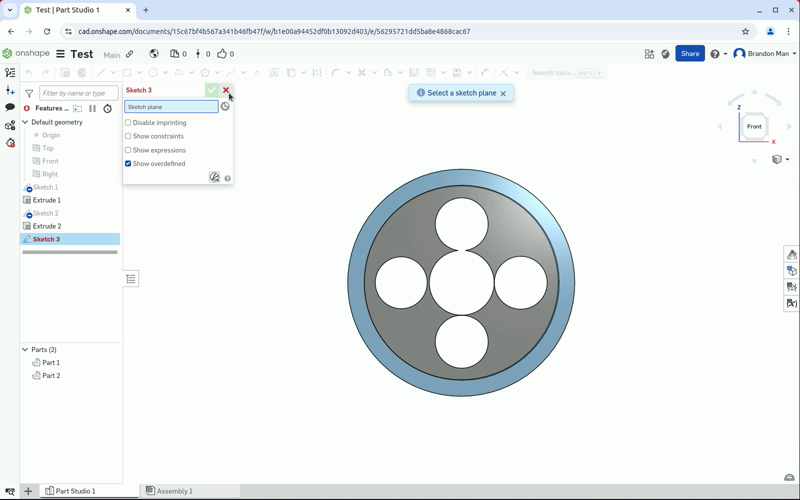
mouse_move(73, 163)
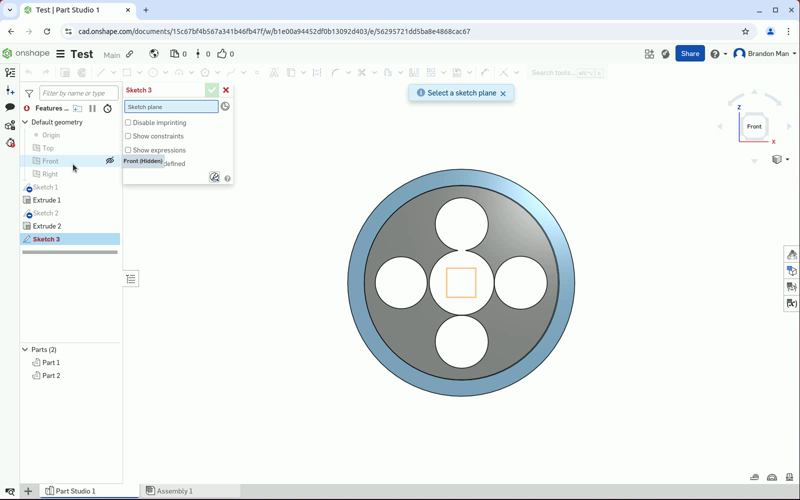
click(73, 163)
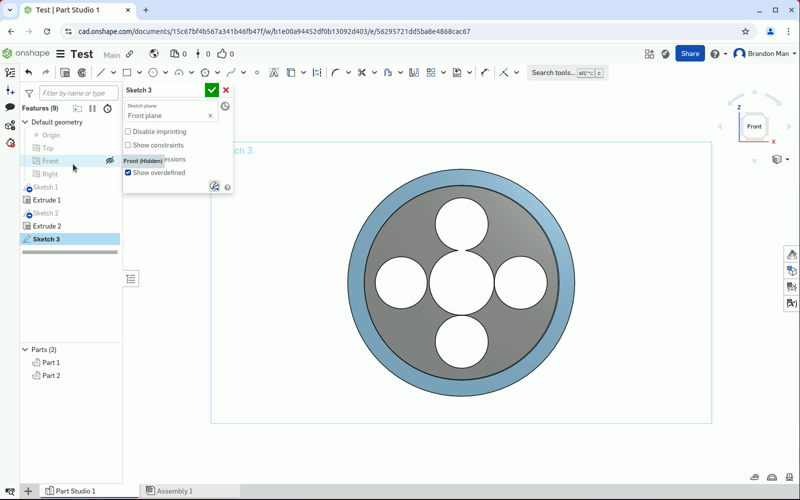
mouse_move(73, 352)
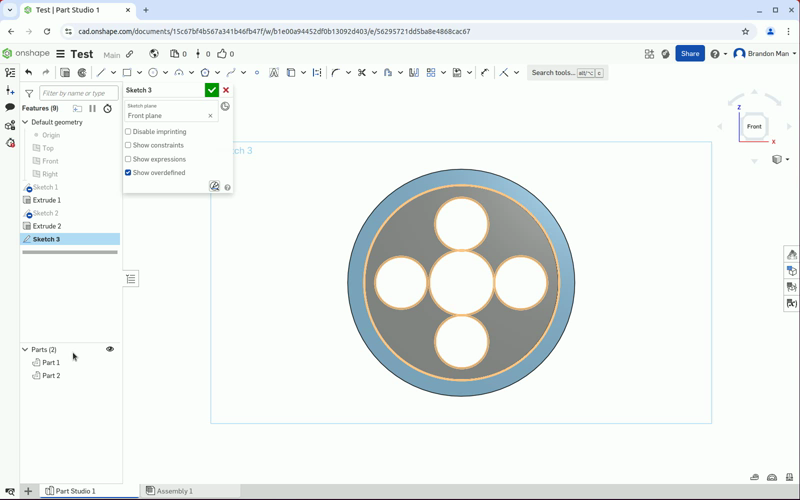
key(y)
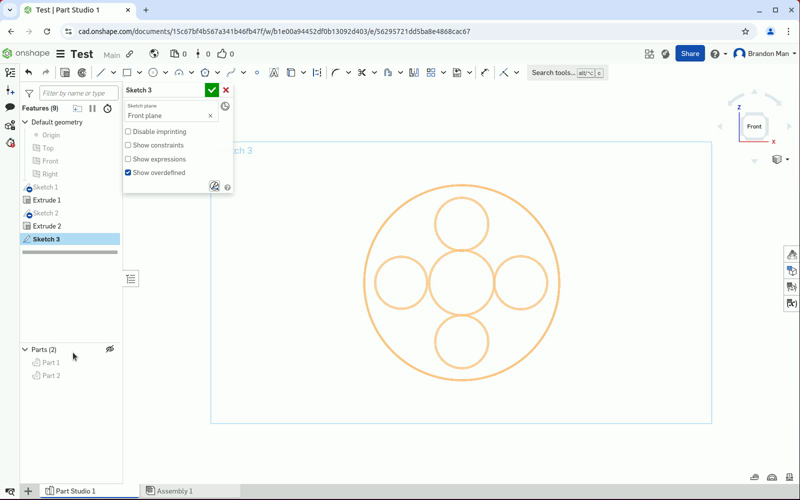
key(c)
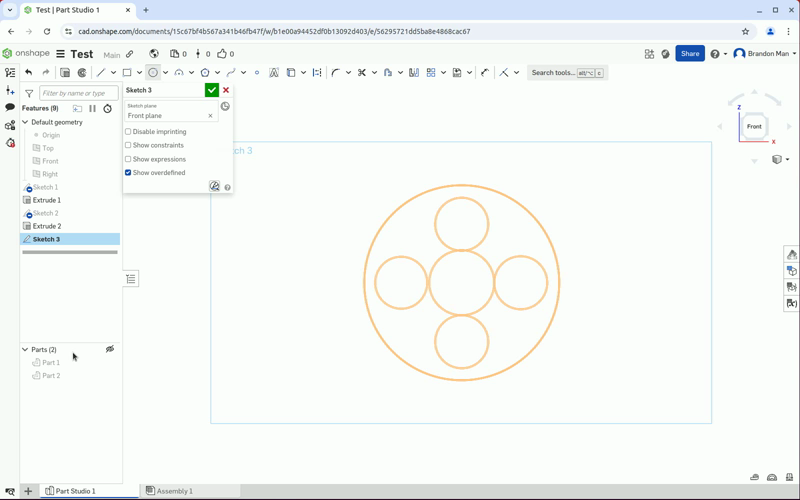
key_down(shift)
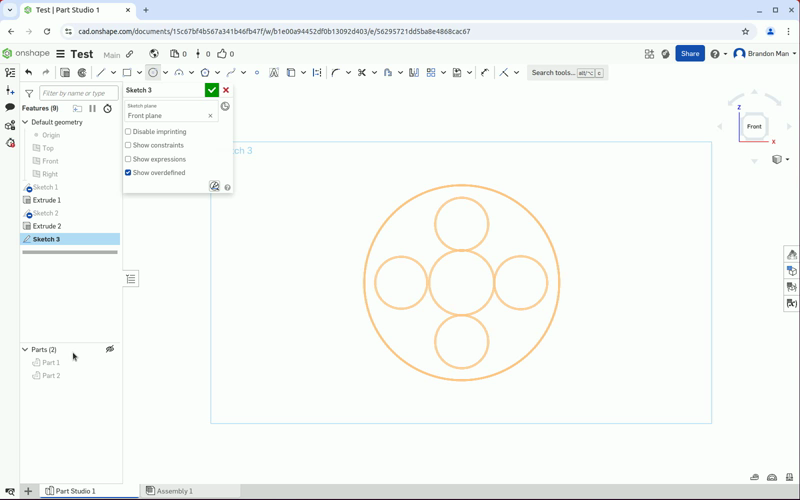
mouse_move(461, 282)
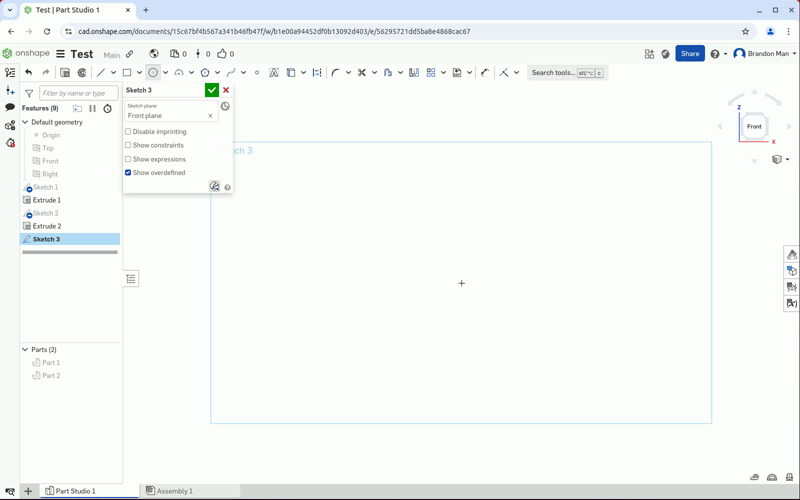
click(461, 282)
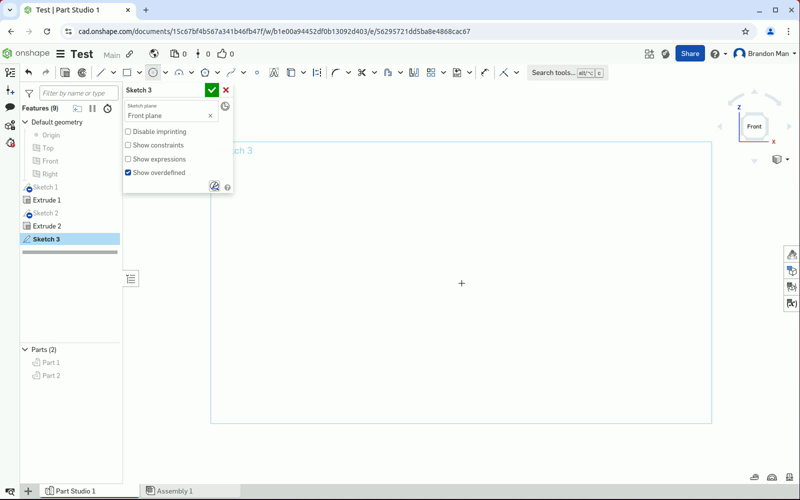
key_up(shift)
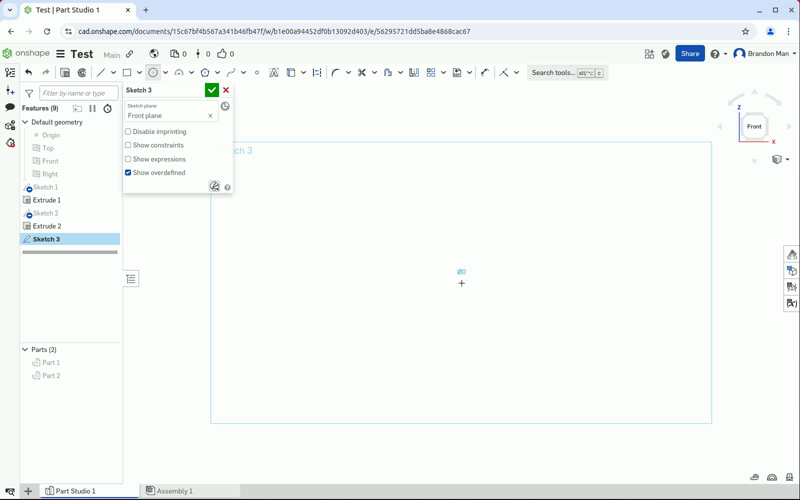
mouse_move(494, 282)
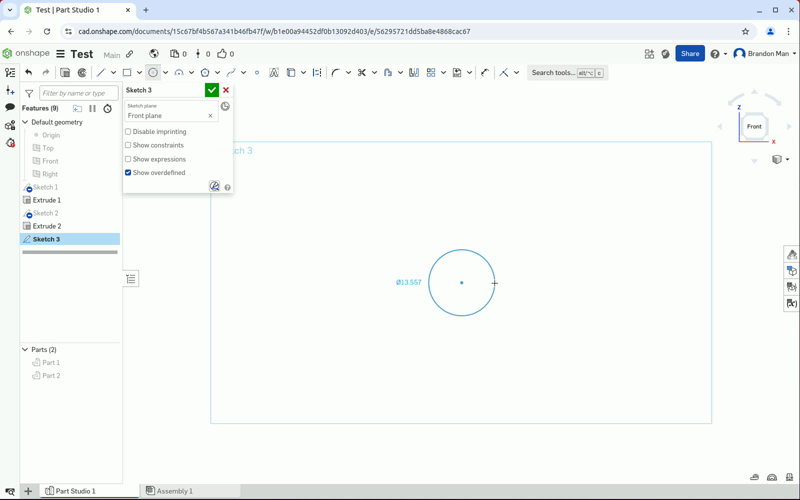
click(494, 282)
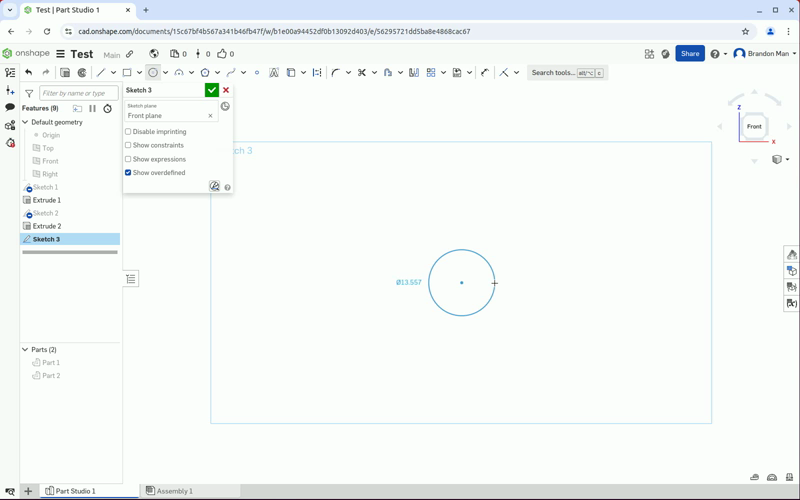
key(esc)
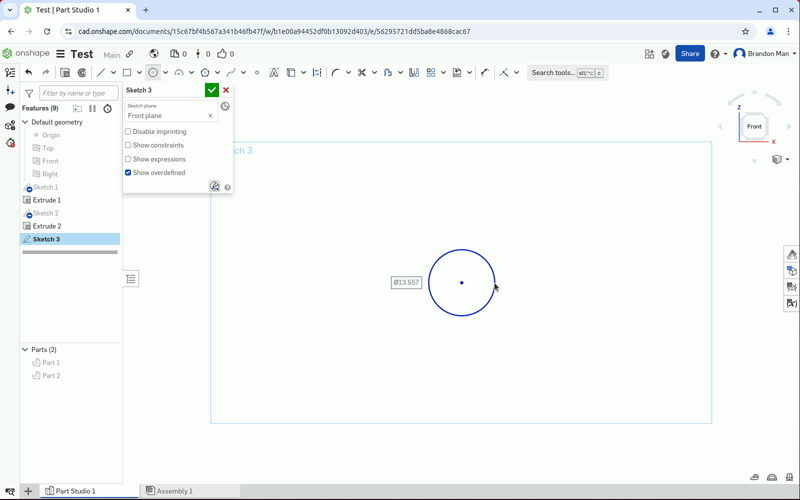
key(c)
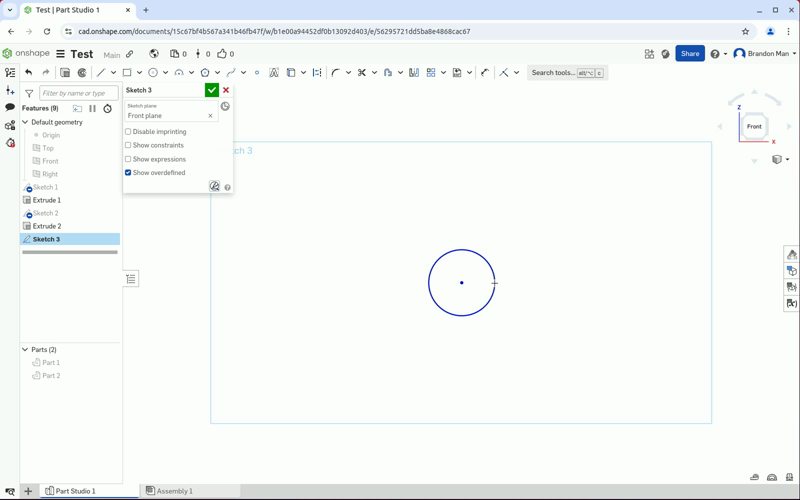
key_down(shift)
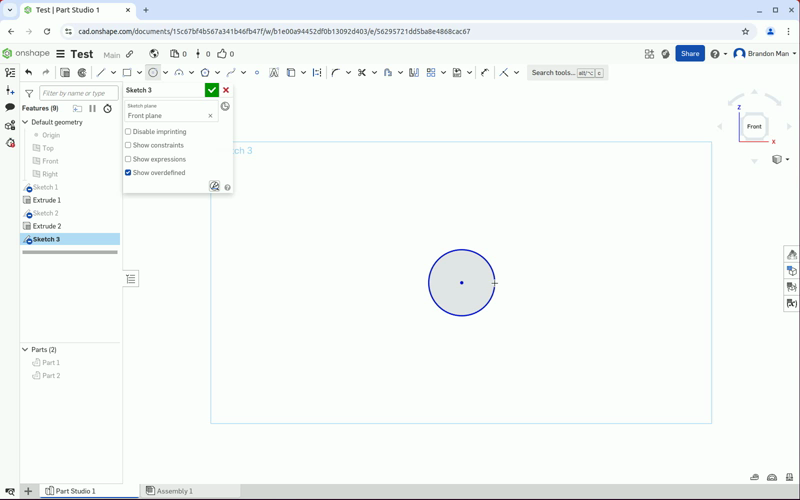
mouse_move(461, 282)
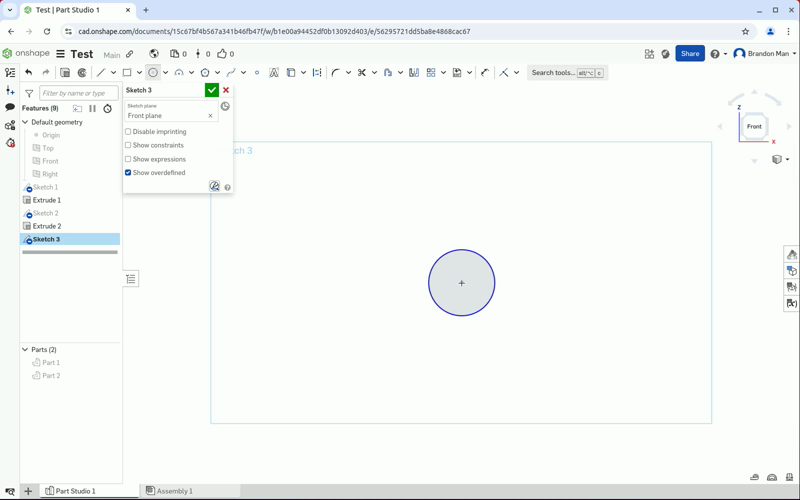
click(461, 282)
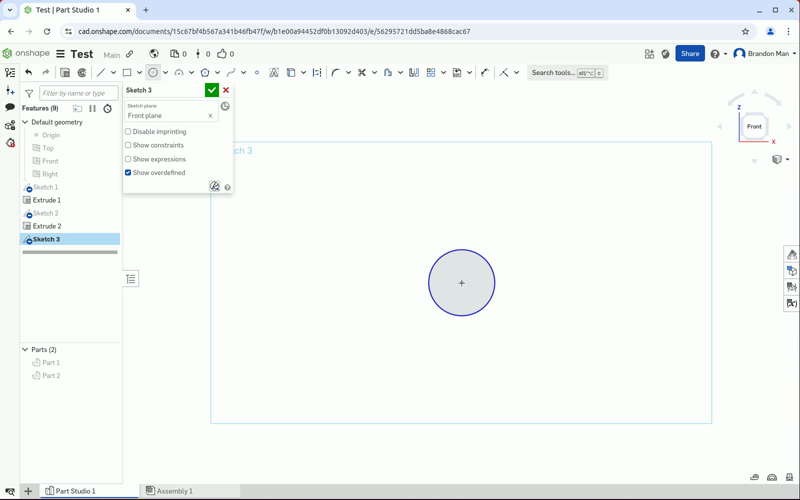
key_up(shift)
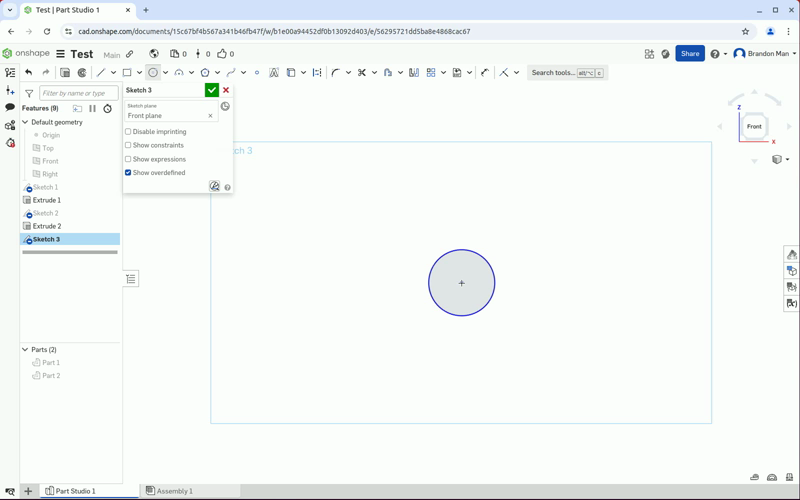
mouse_move(482, 282)
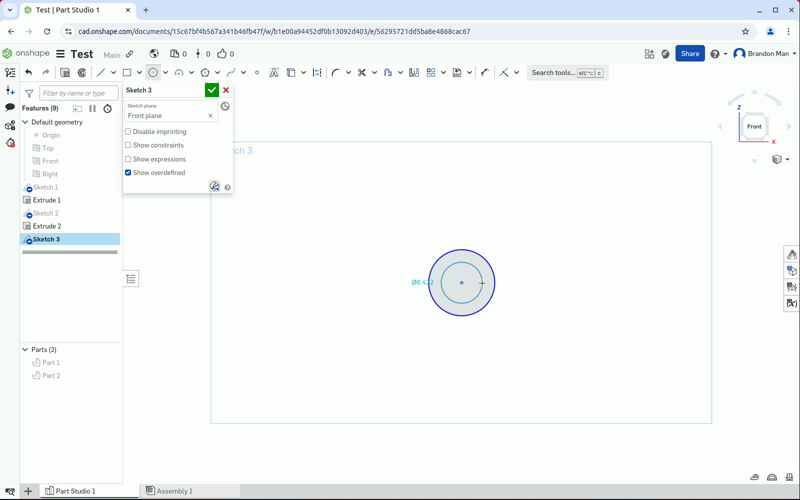
click(482, 282)
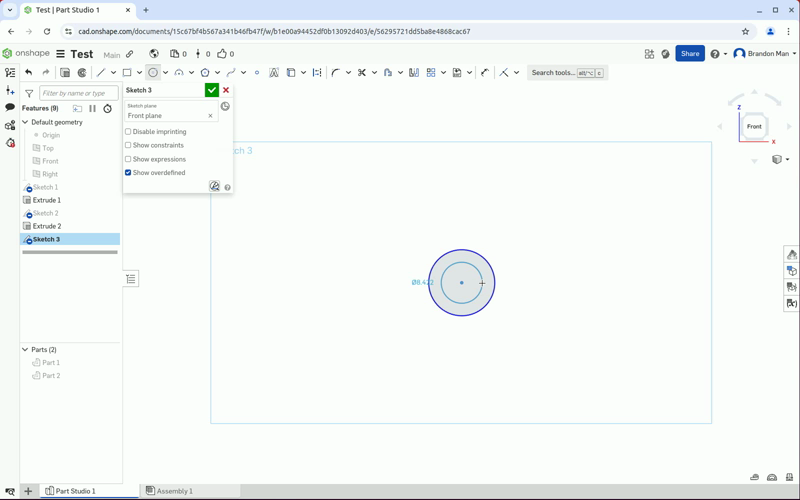
key(esc)
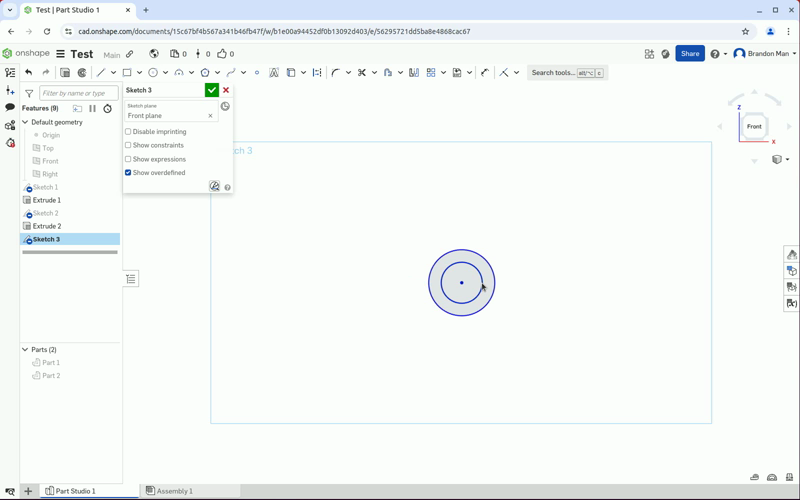
mouse_move(456, 253)
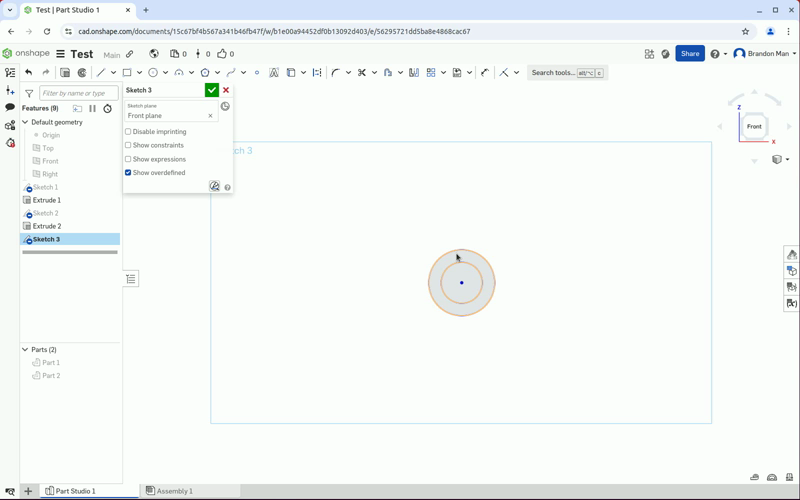
click(456, 253)
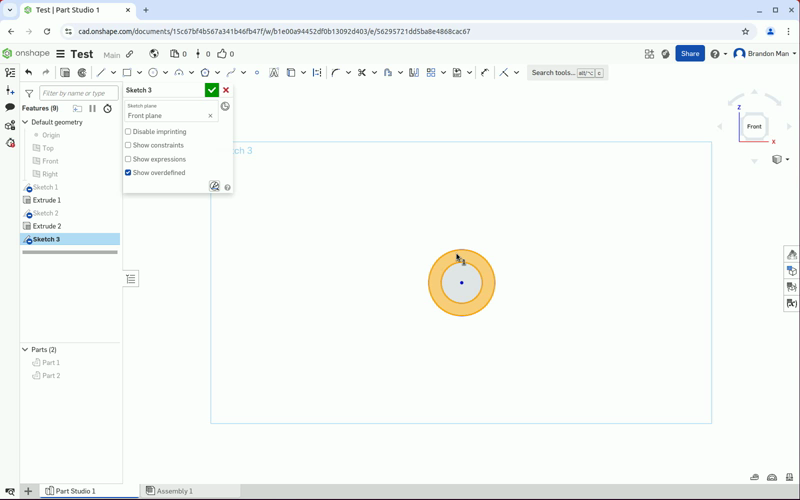
mouse_move(73, 352)
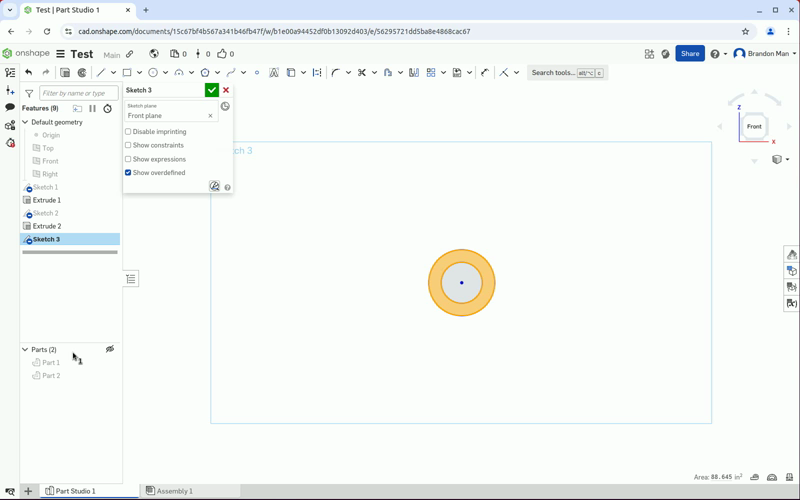
key(shift+y)
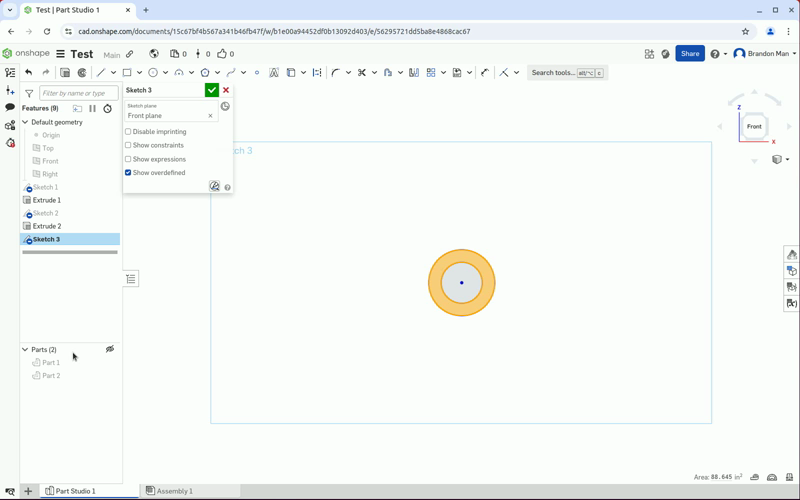
key(shift+e)
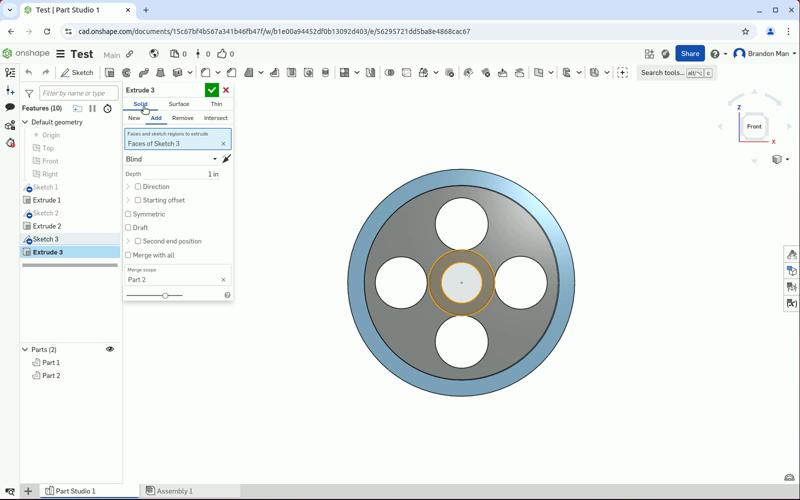
mouse_move(143, 106)
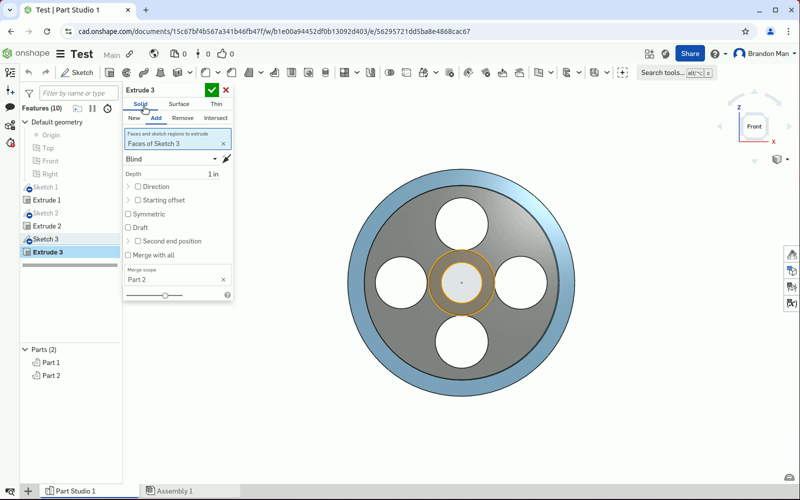
click(143, 106)
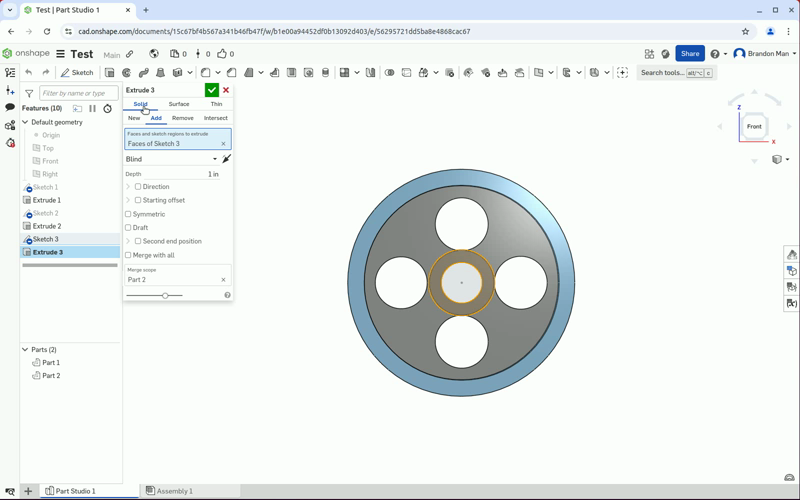
mouse_move(137, 120)
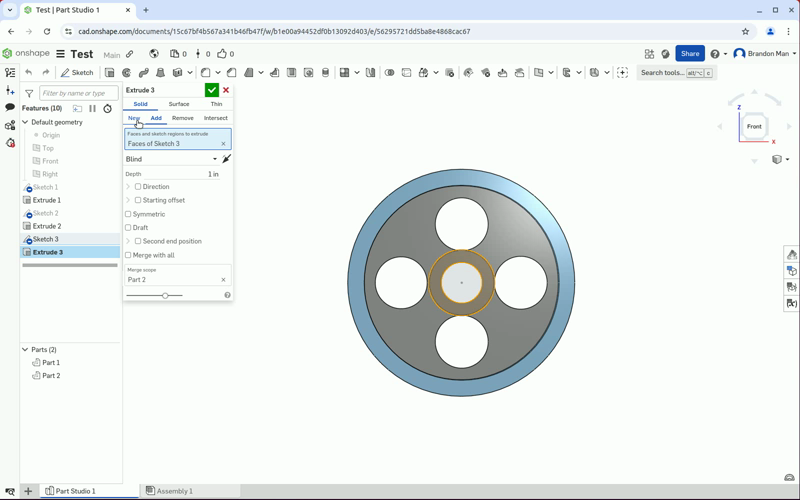
click(137, 120)
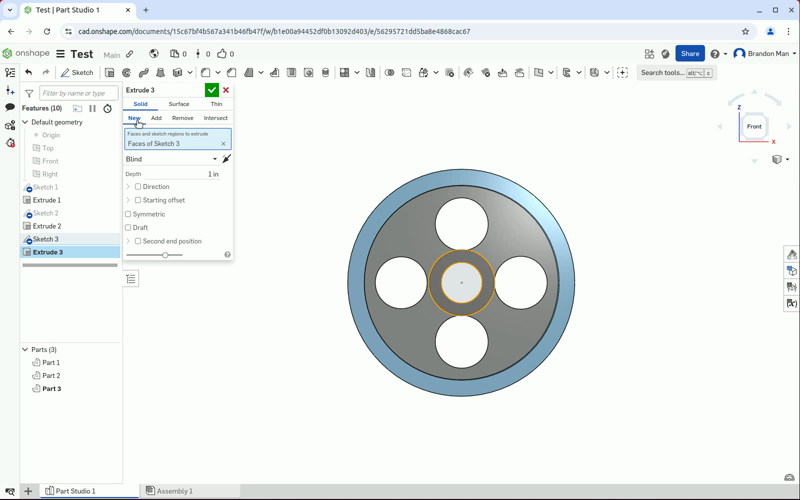
key(tab, 4)
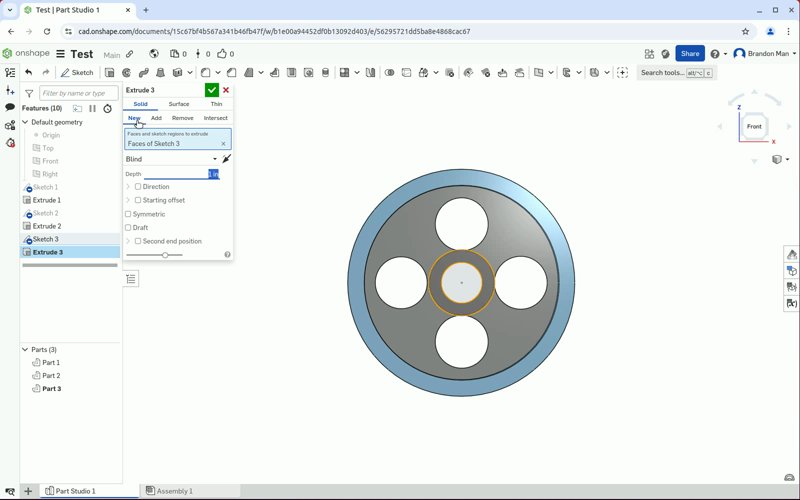
text(12.998)
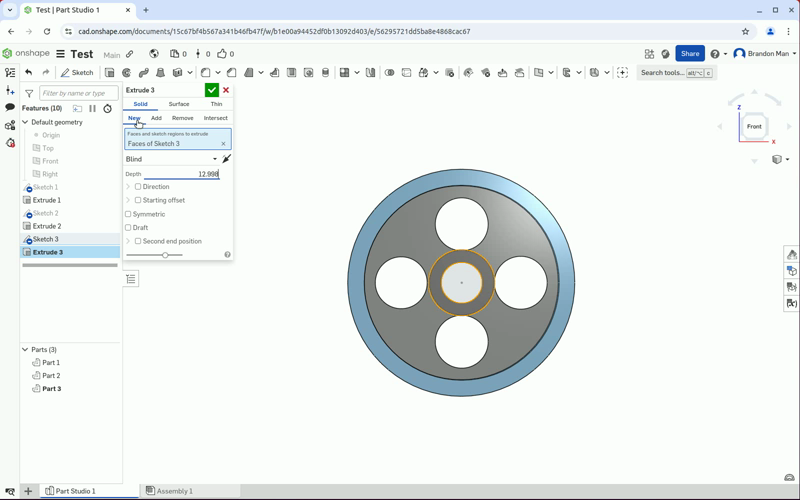
key(enter)
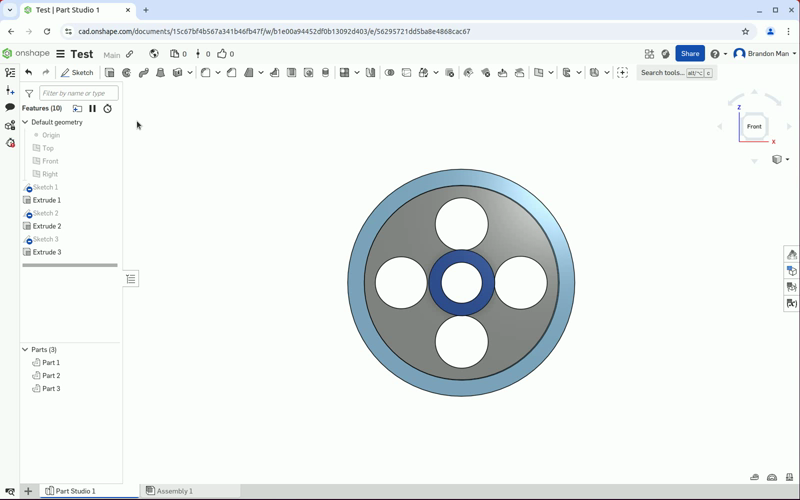
key(shift+h)
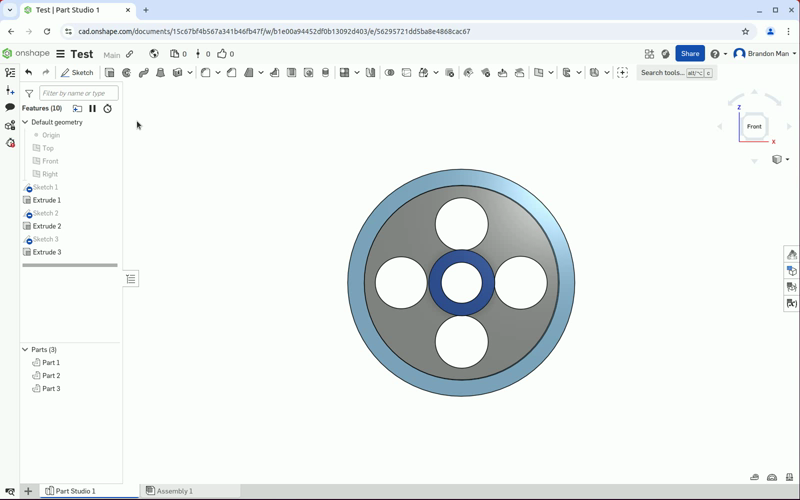
key(shift+h)
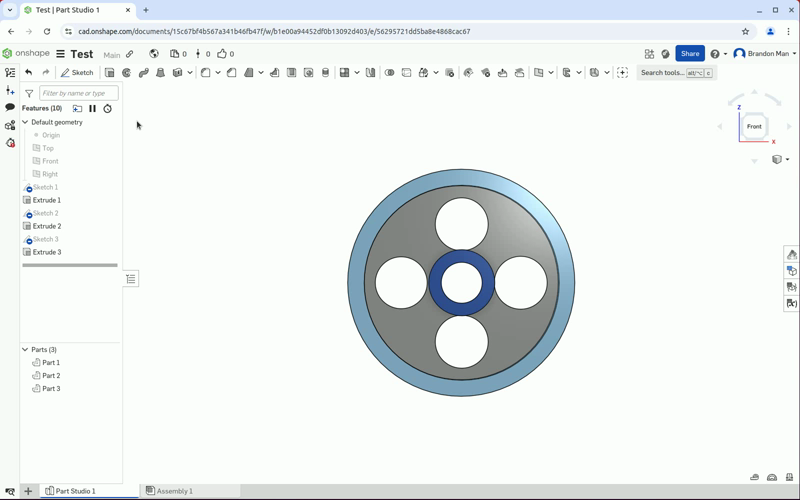
key(shift+7)
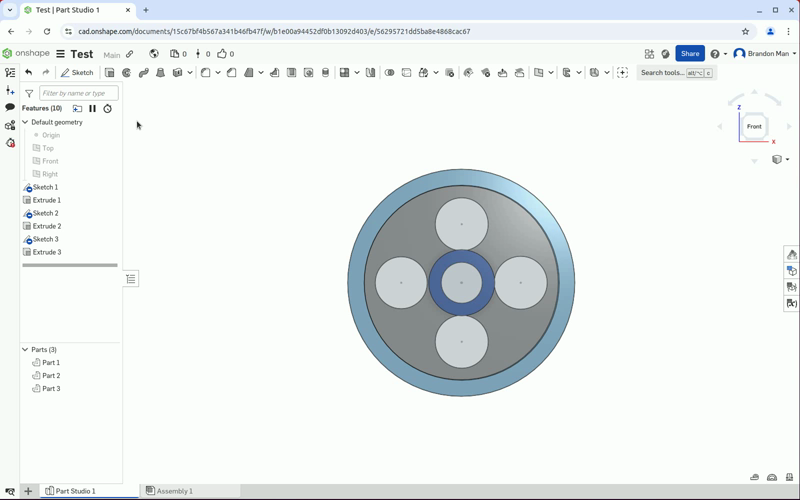
key(left, 2)
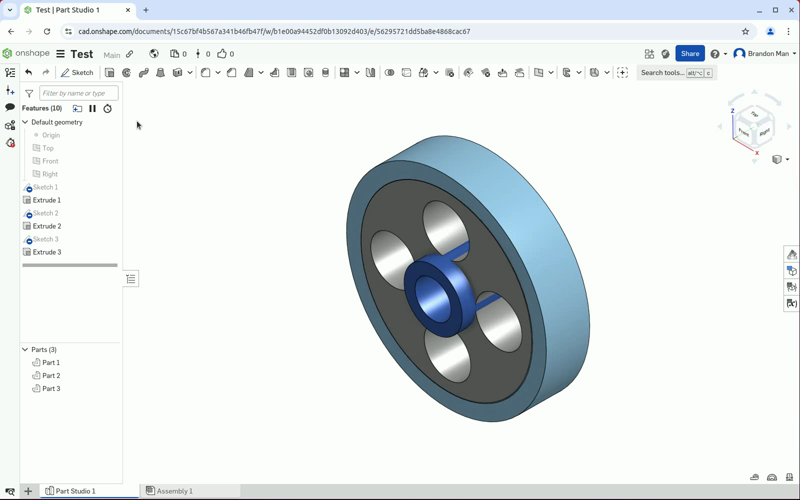
key(down, 2)
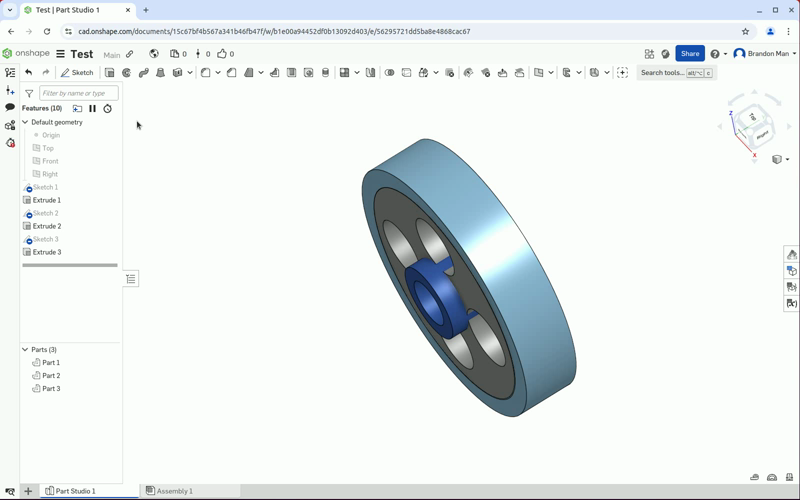
key(up, 2)
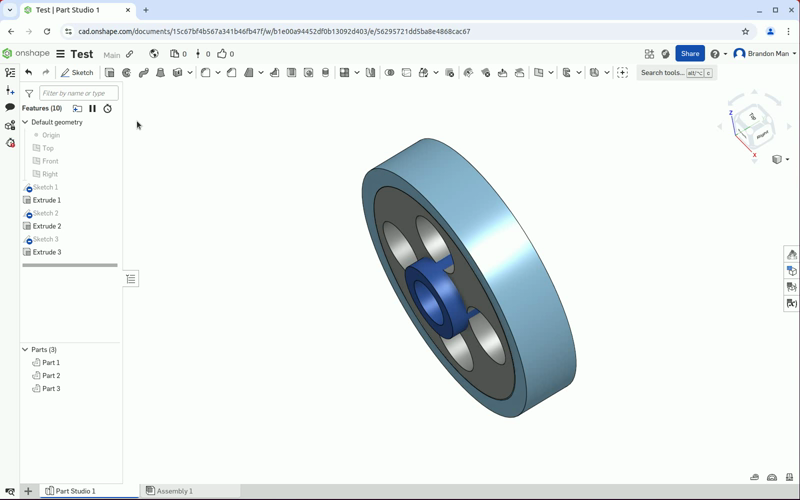
key(right, 2)
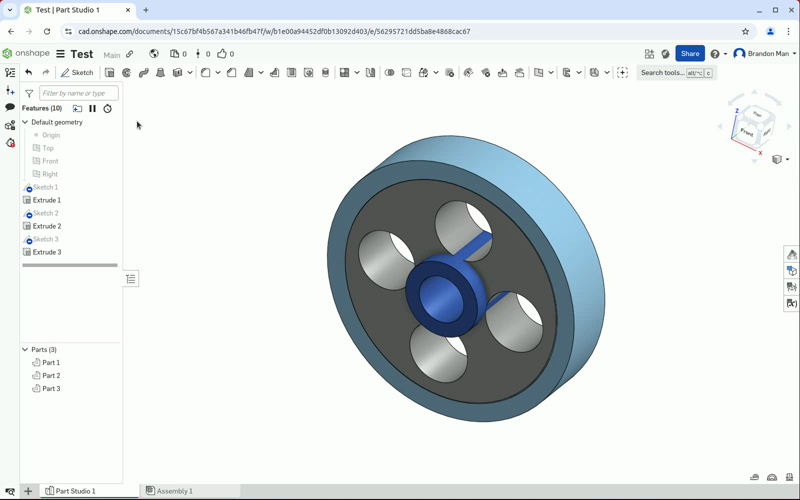
mouse_move(73, 189)
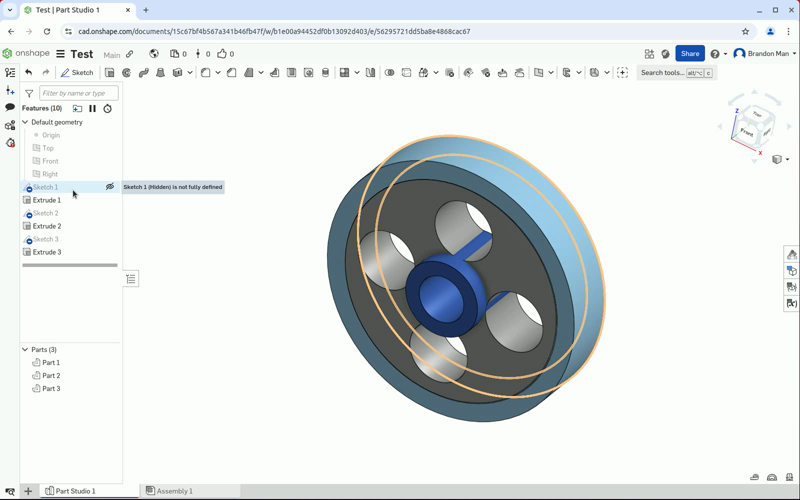
click(73, 189)